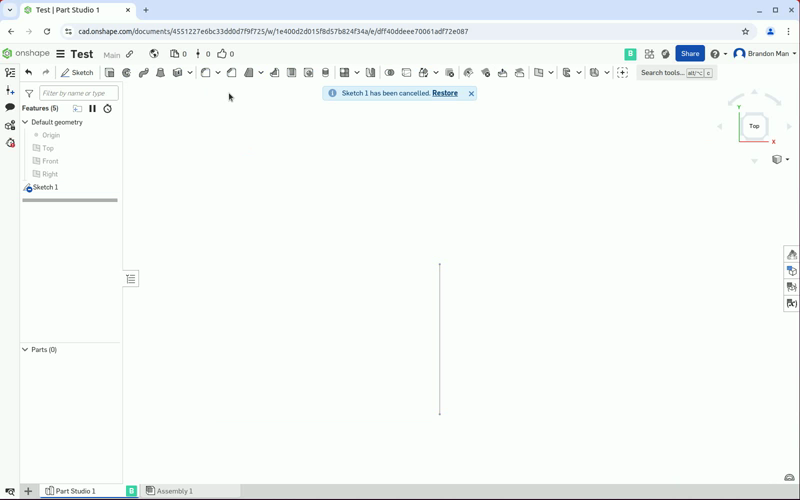
key(shift+h)
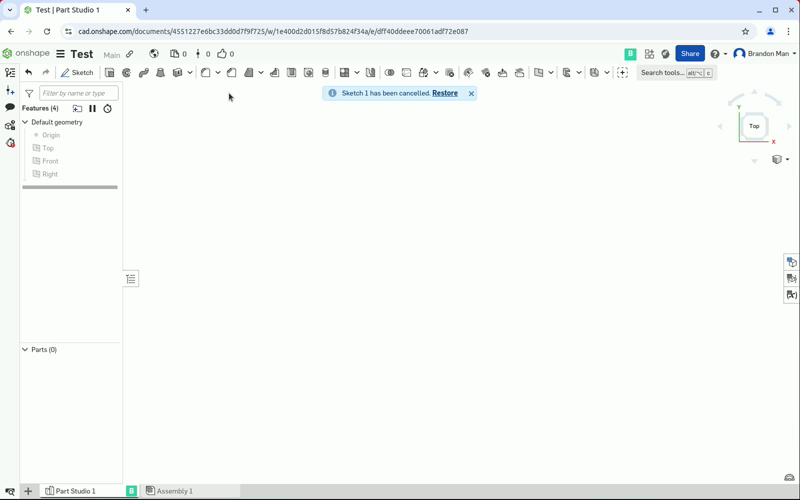
mouse_move(73, 352)
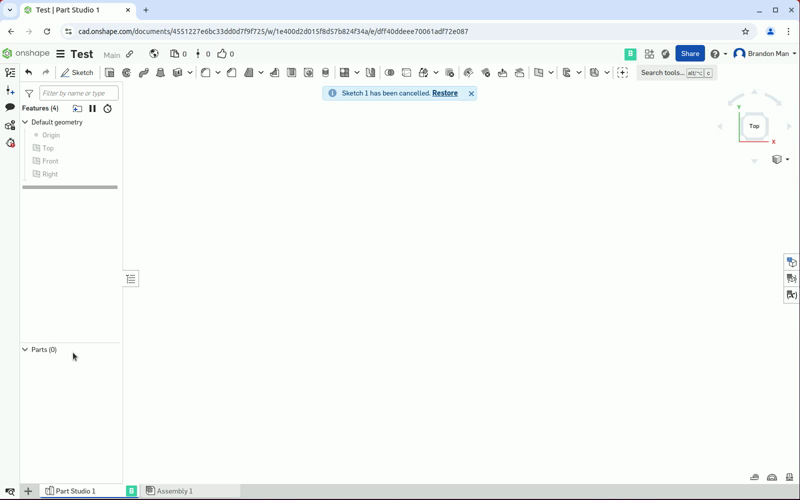
key(y)
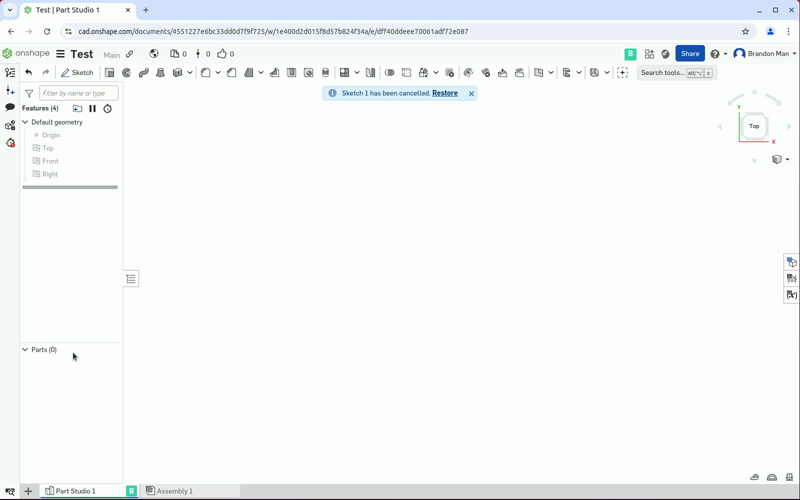
key(shift+p)
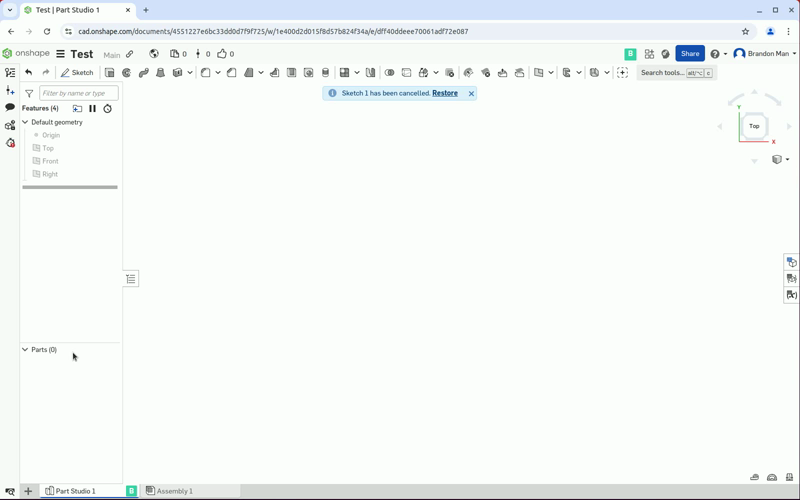
key(space)
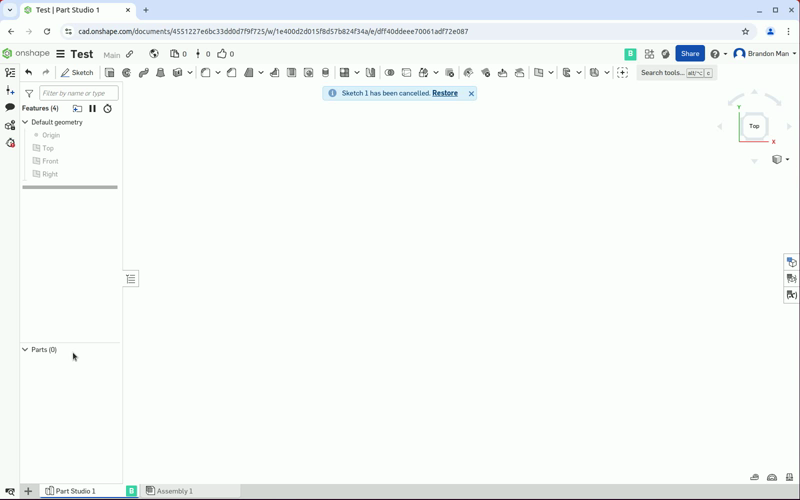
key_down(shift)
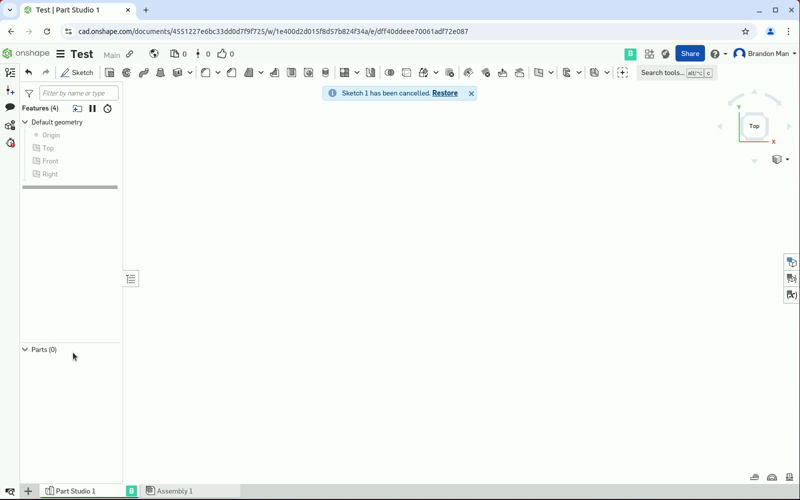
key(up)
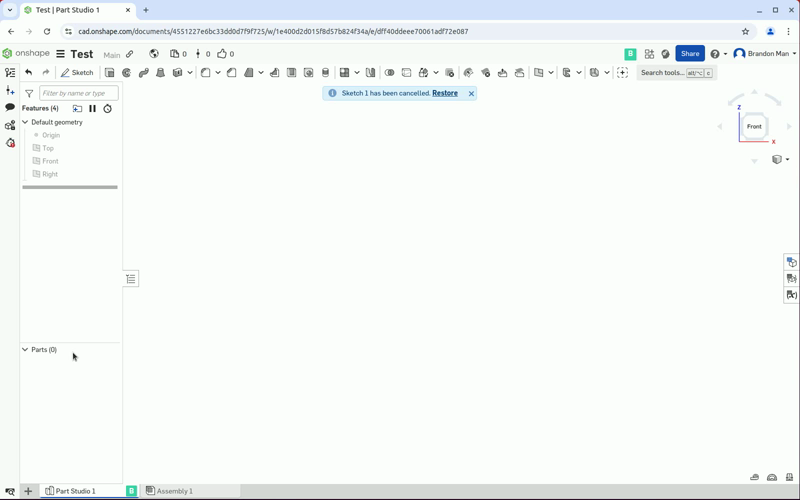
key_up(shift)
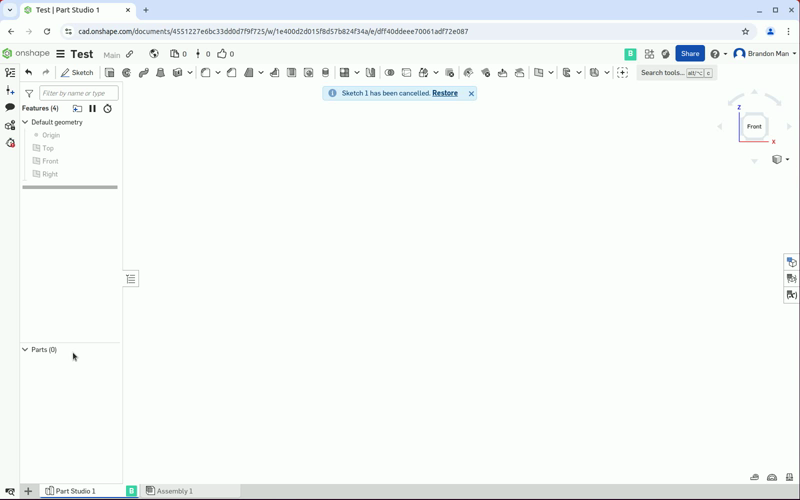
mouse_move(73, 352)
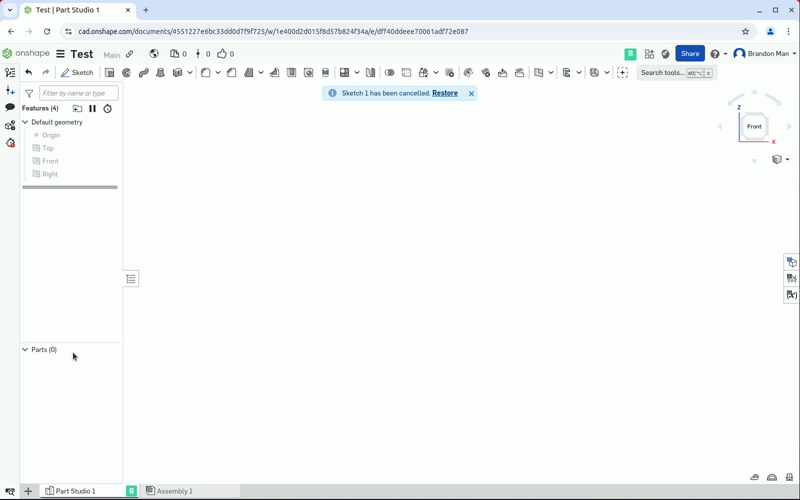
key(shift+y)
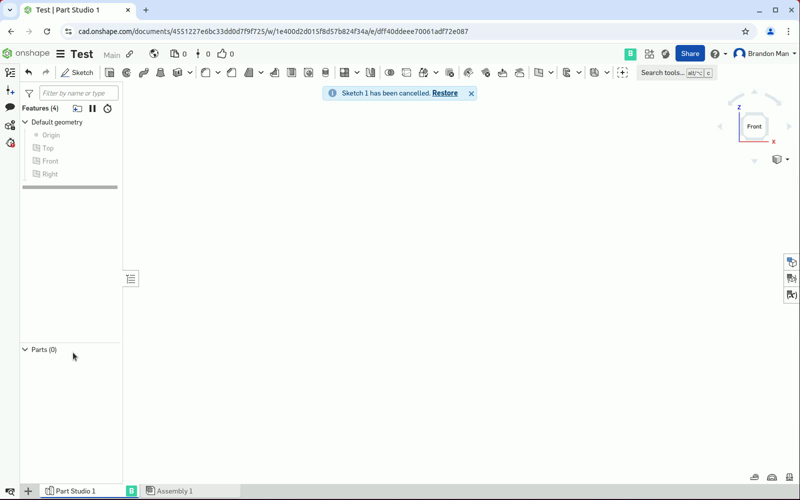
key(shift+s)
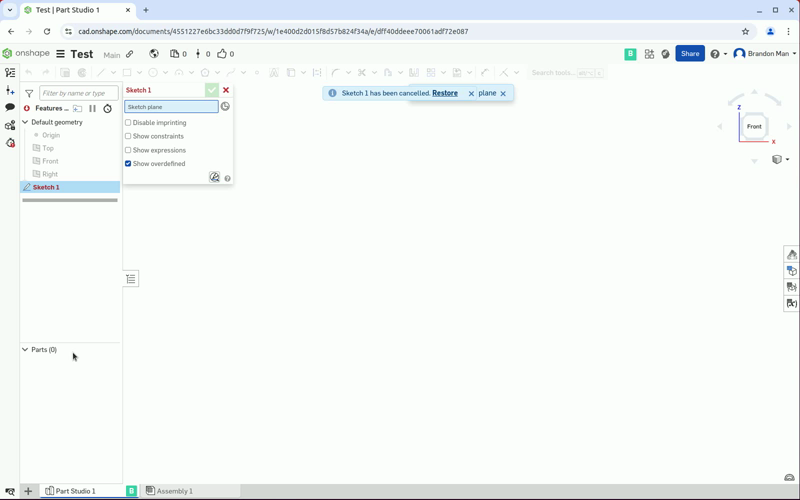
mouse_move(73, 163)
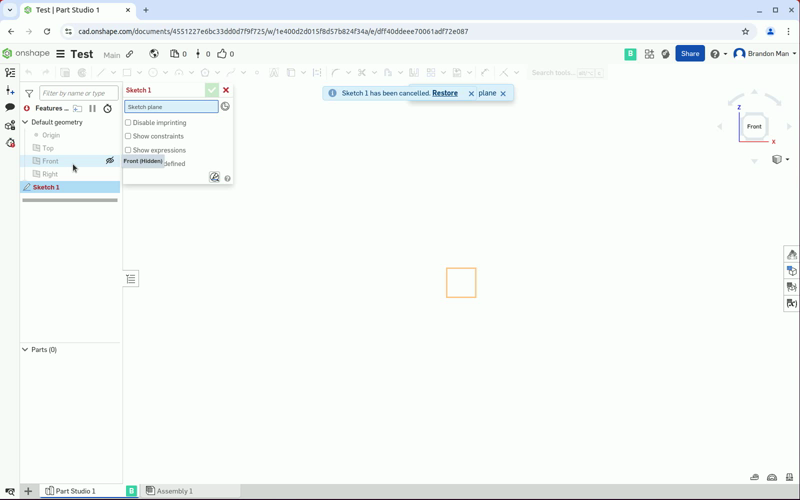
click(73, 163)
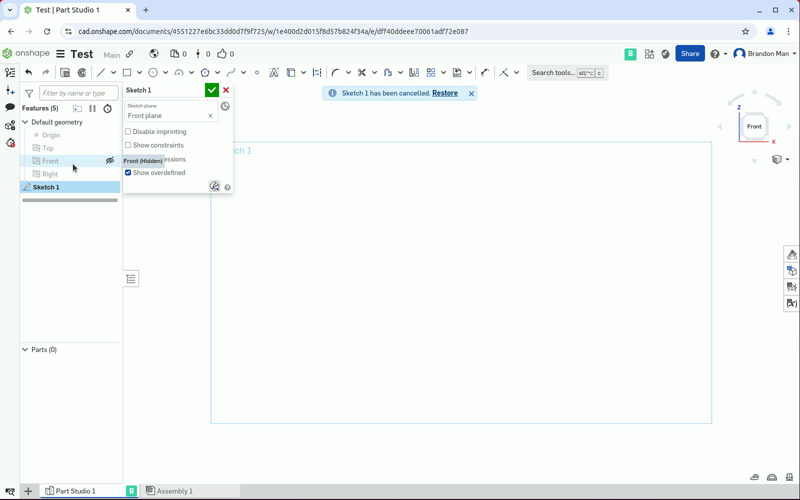
mouse_move(73, 352)
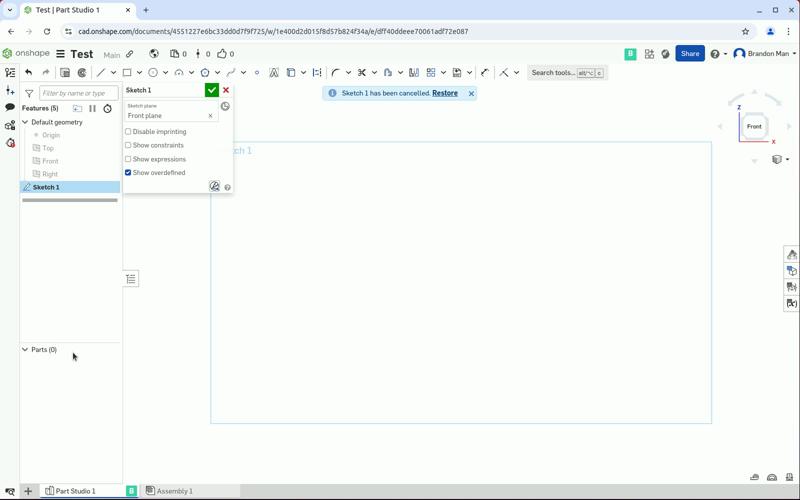
key(y)
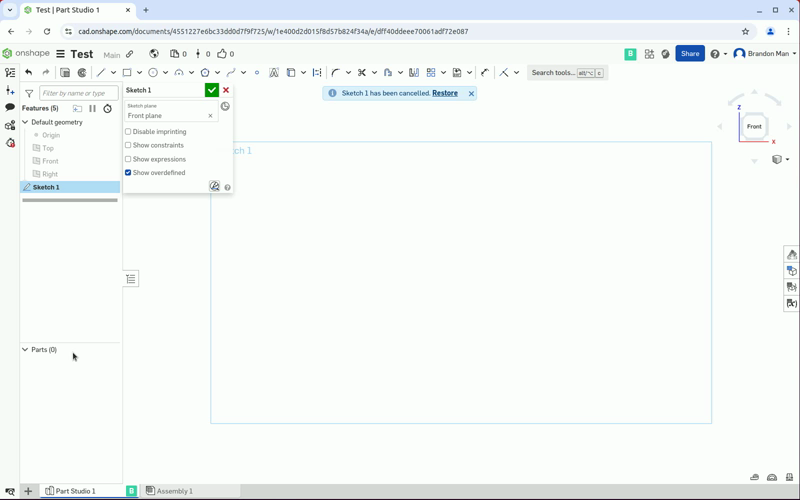
key(l)
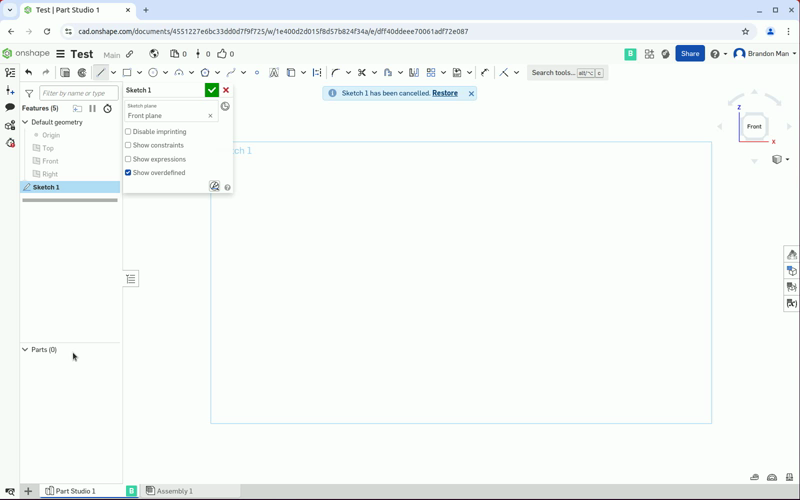
key_down(shift)
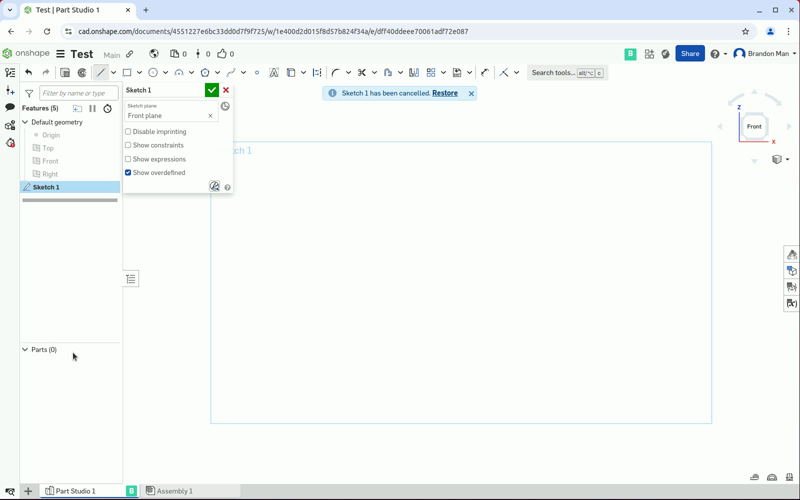
mouse_move(460, 282)
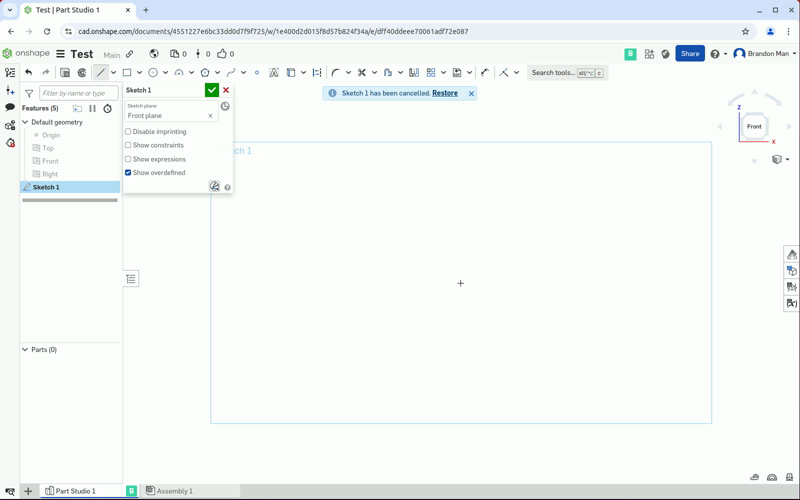
click(460, 282)
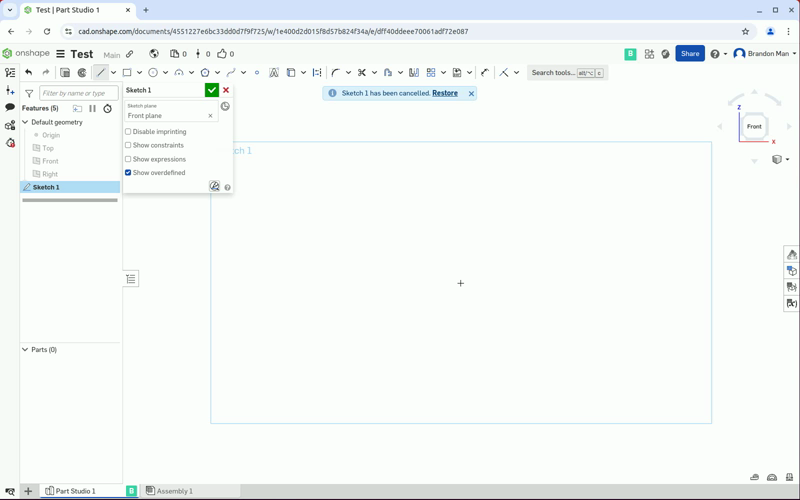
key_up(shift)
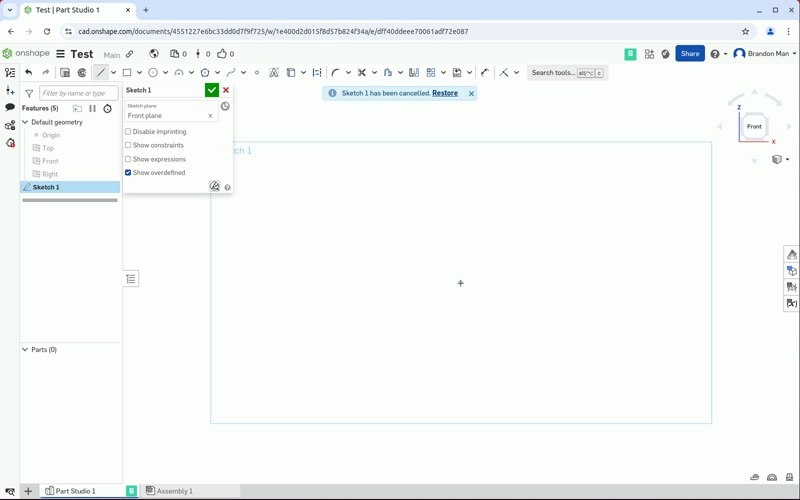
key_down(shift)
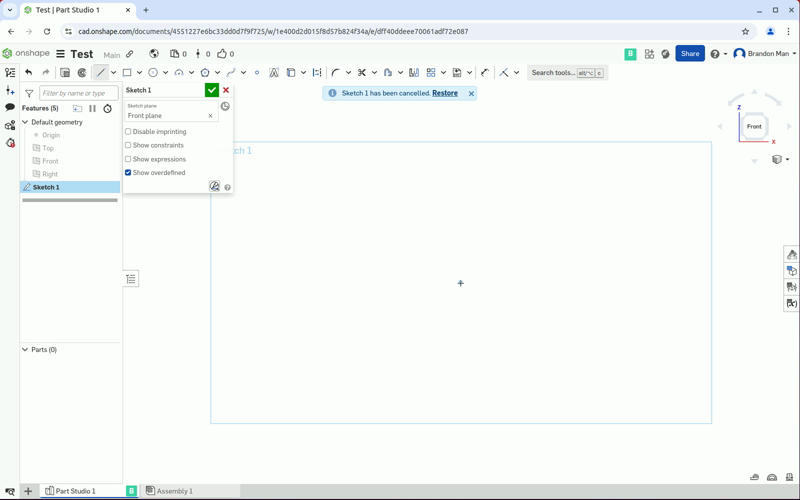
mouse_move(573, 282)
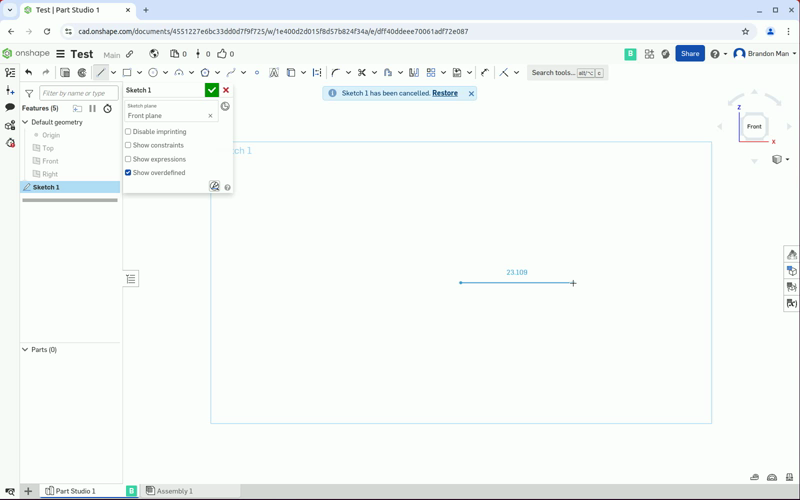
click(573, 282)
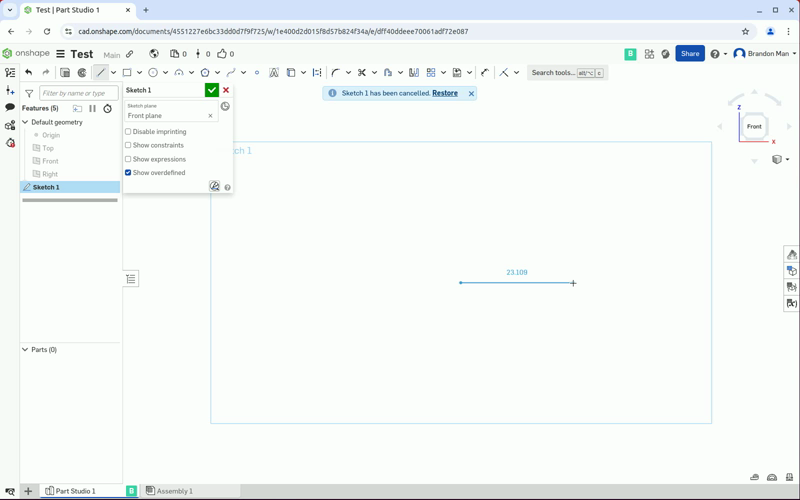
key_up(shift)
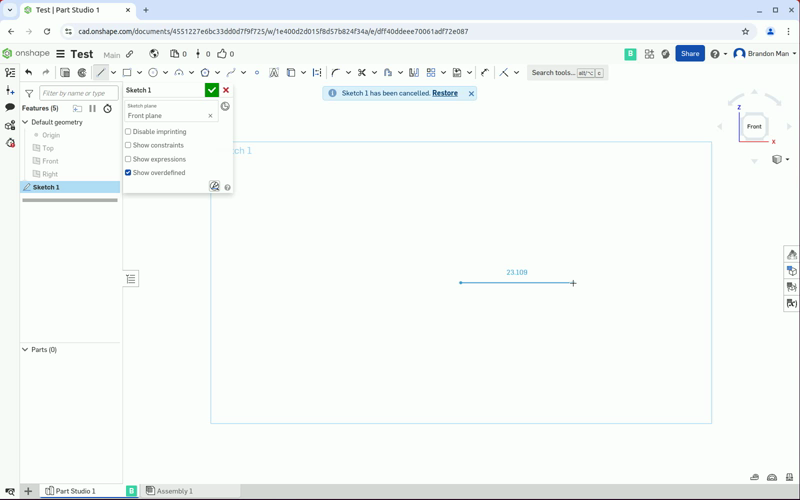
key_down(shift)
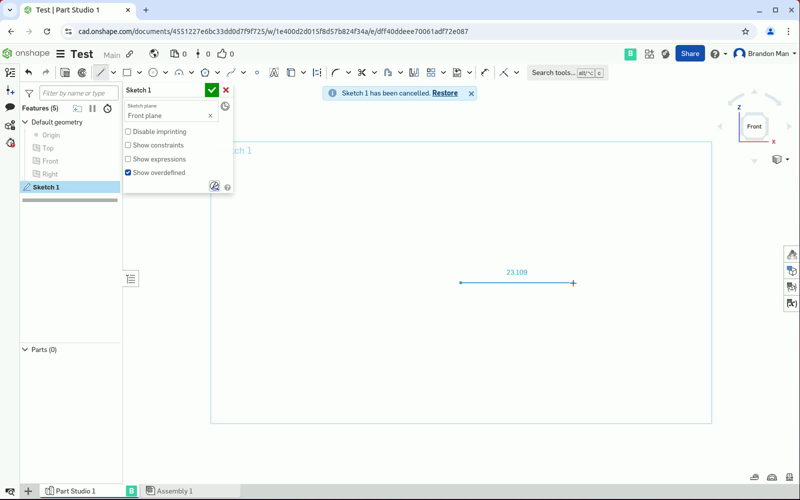
mouse_move(573, 208)
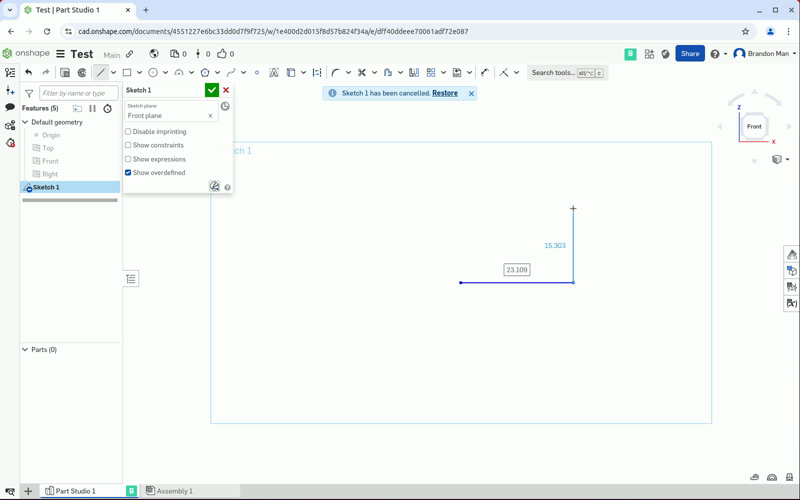
click(573, 208)
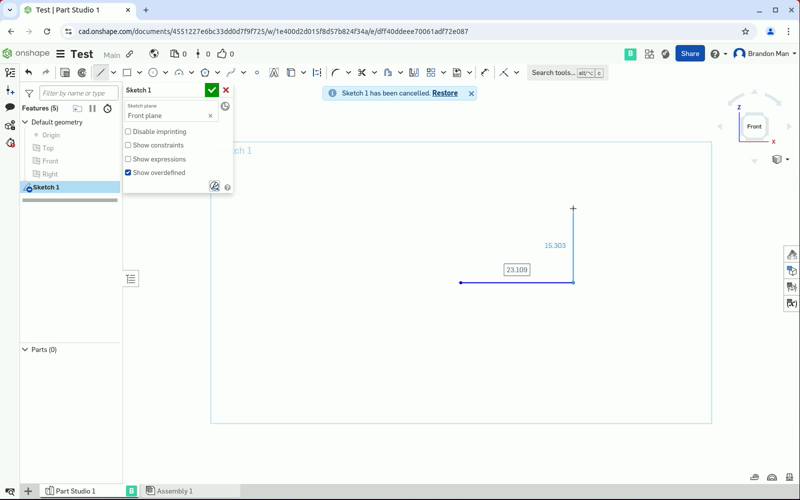
key_up(shift)
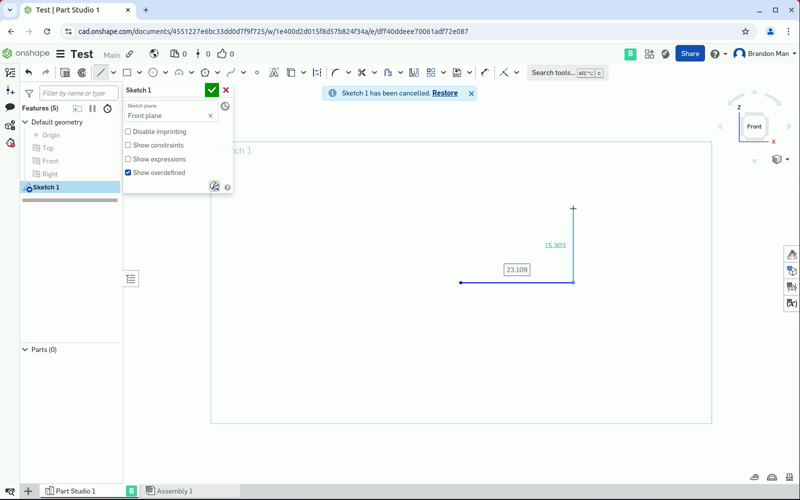
key_down(shift)
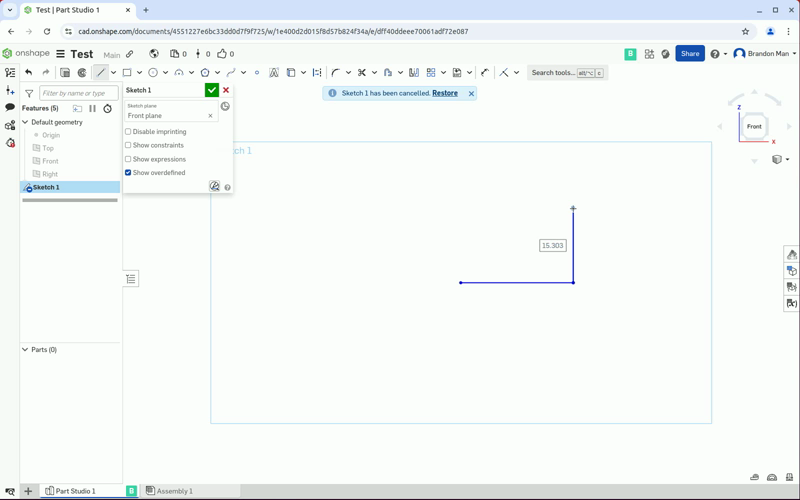
mouse_move(460, 208)
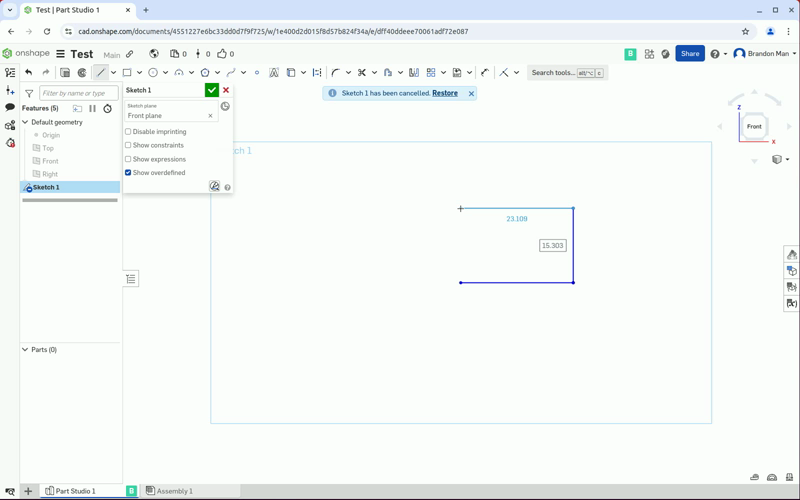
click(460, 208)
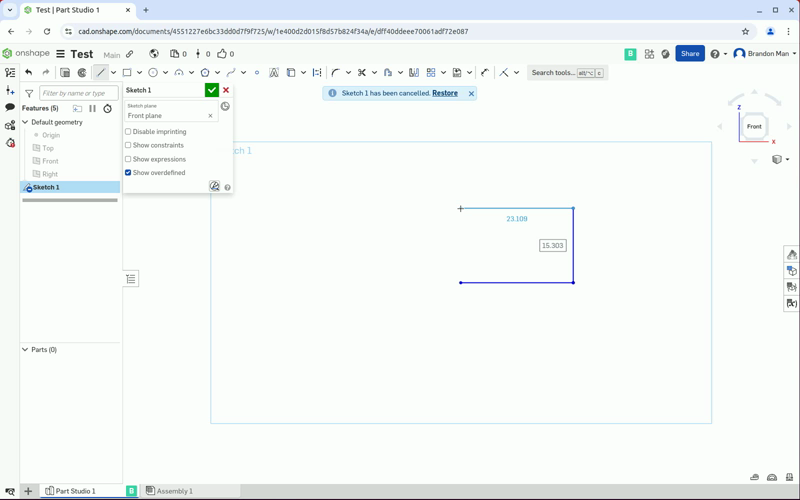
key_up(shift)
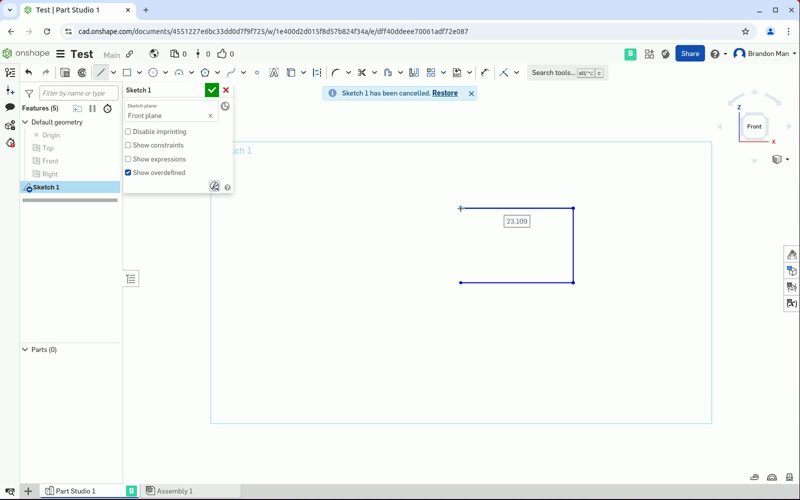
key_down(shift)
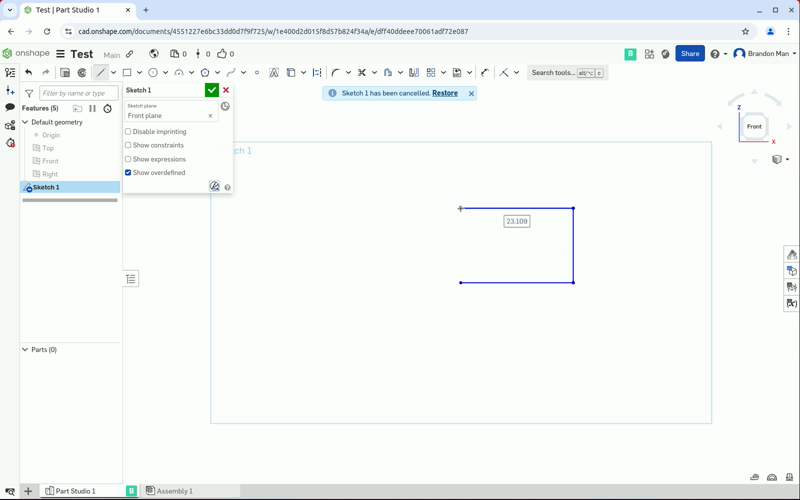
mouse_move(460, 282)
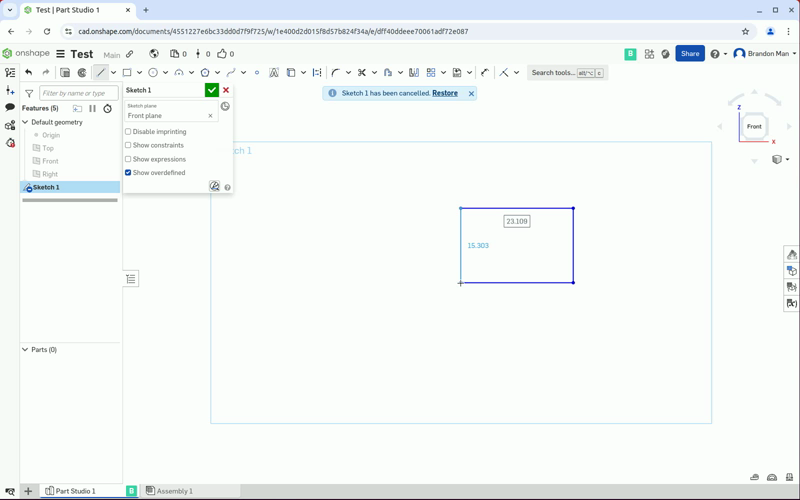
key_up(shift)
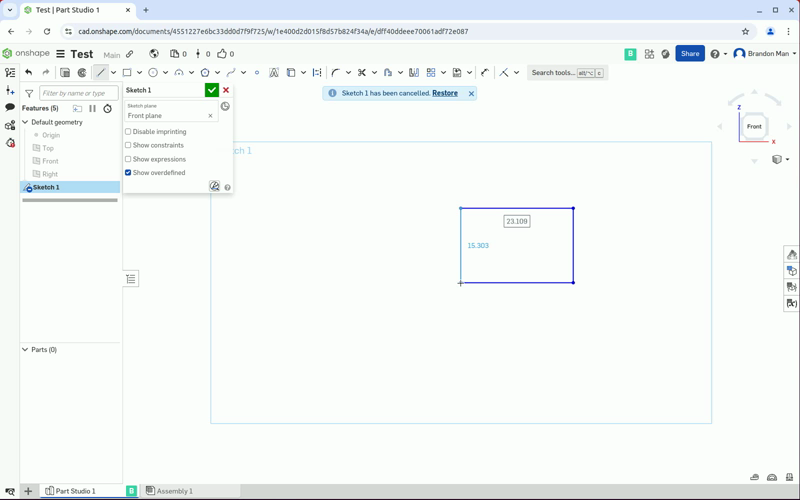
click(460, 282)
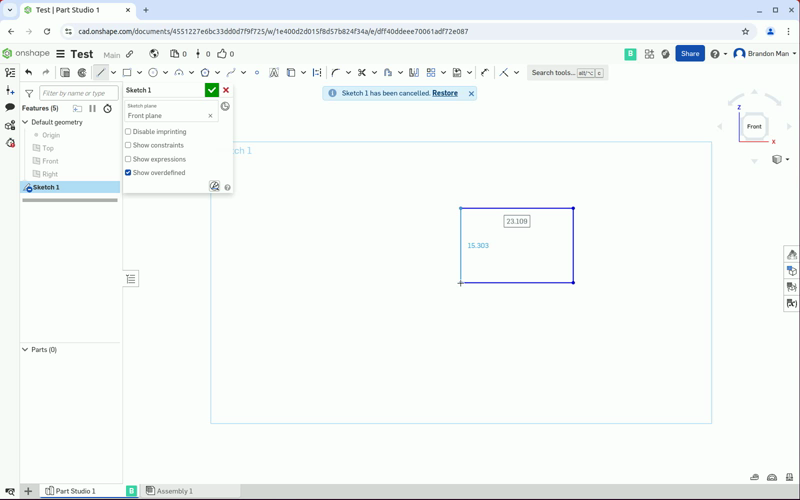
key(esc)
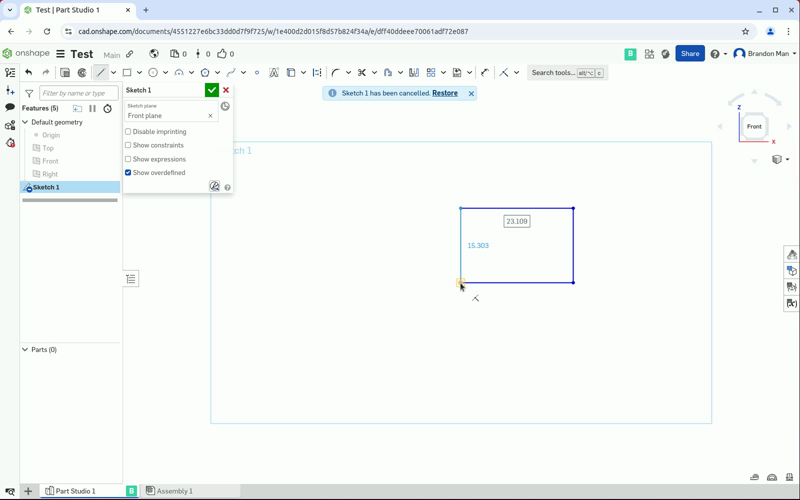
mouse_move(515, 225)
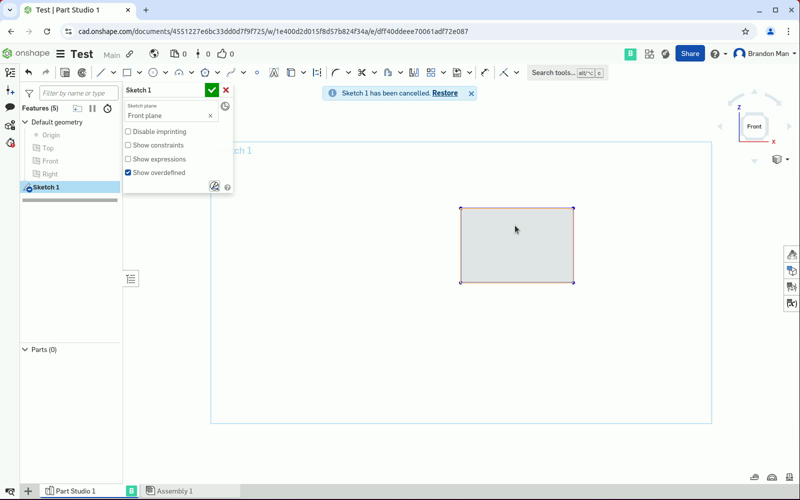
click(515, 225)
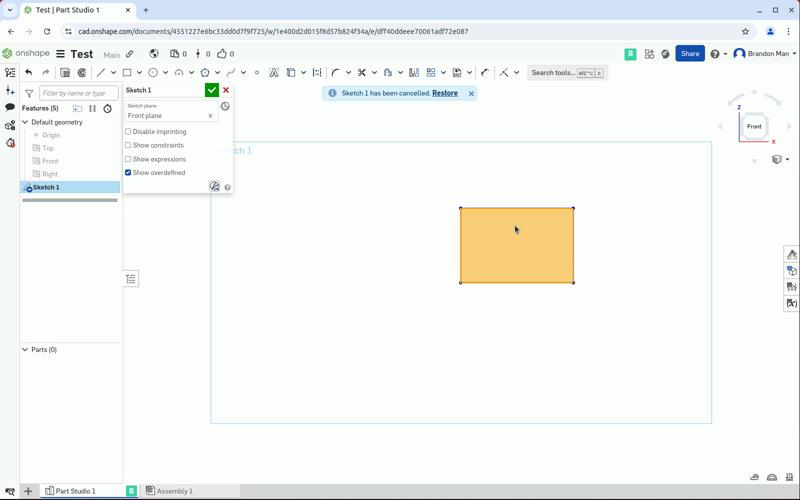
mouse_move(73, 352)
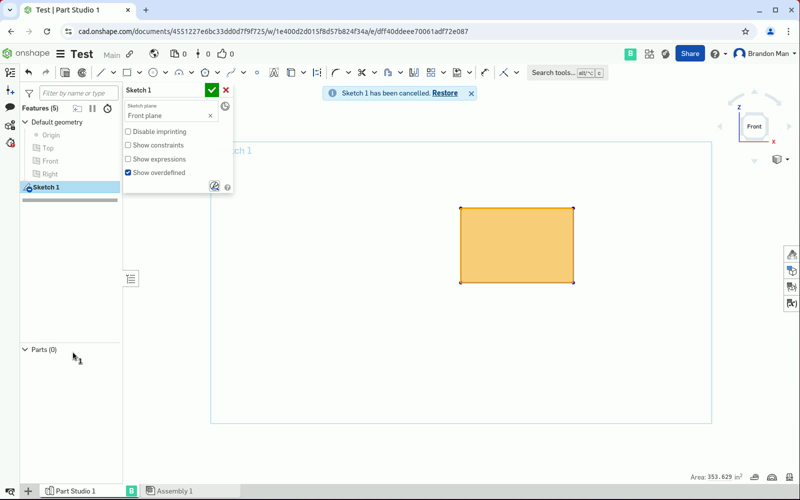
key(shift+y)
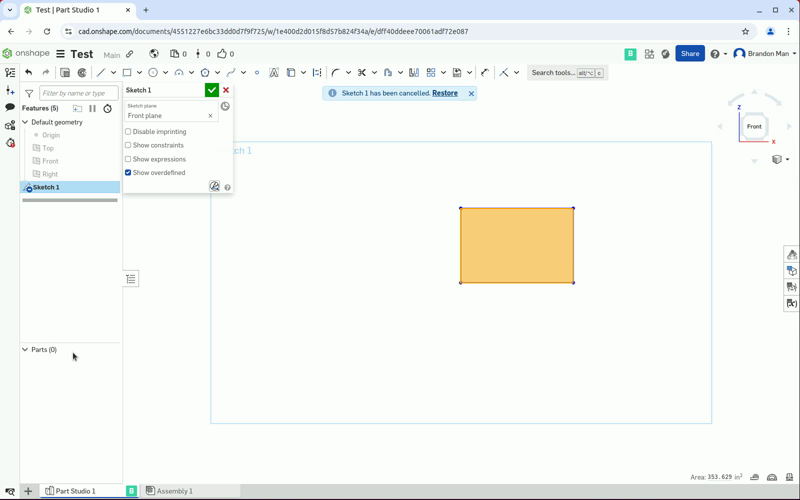
key(shift+e)
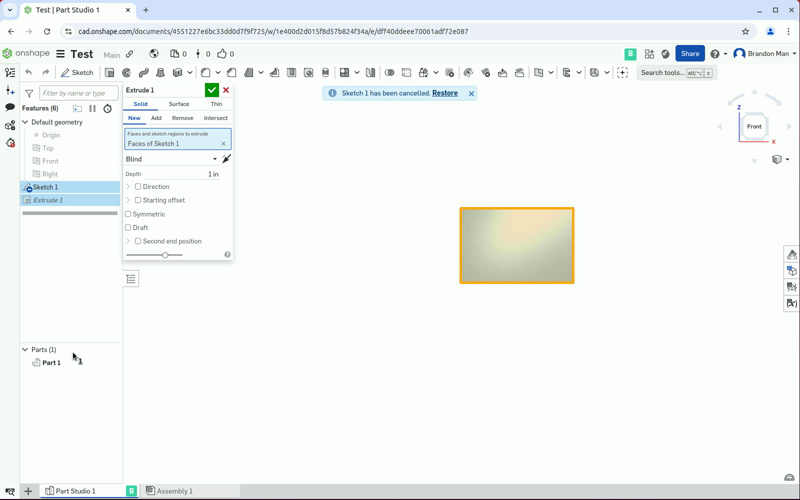
mouse_move(143, 106)
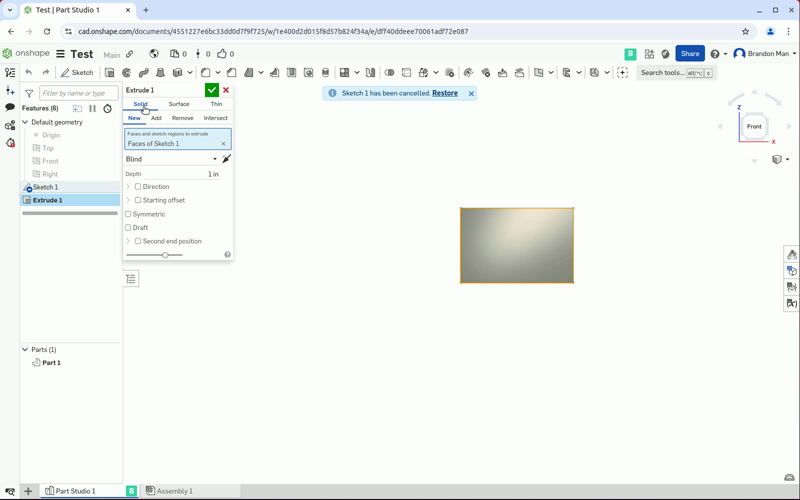
click(143, 106)
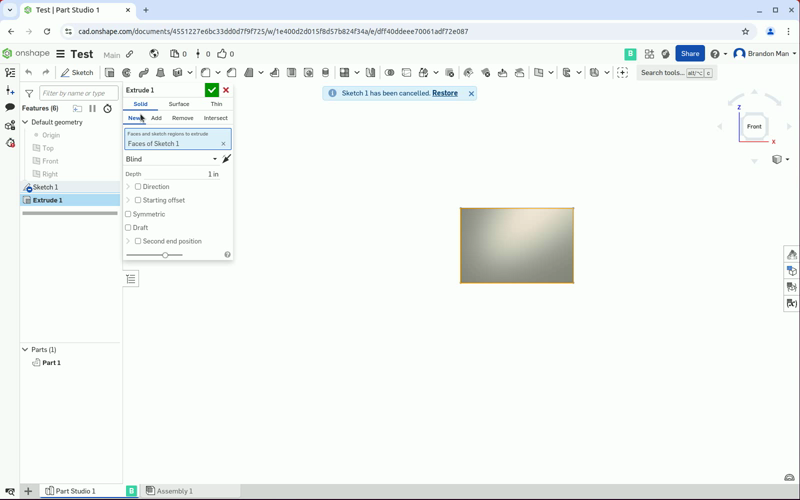
mouse_move(137, 120)
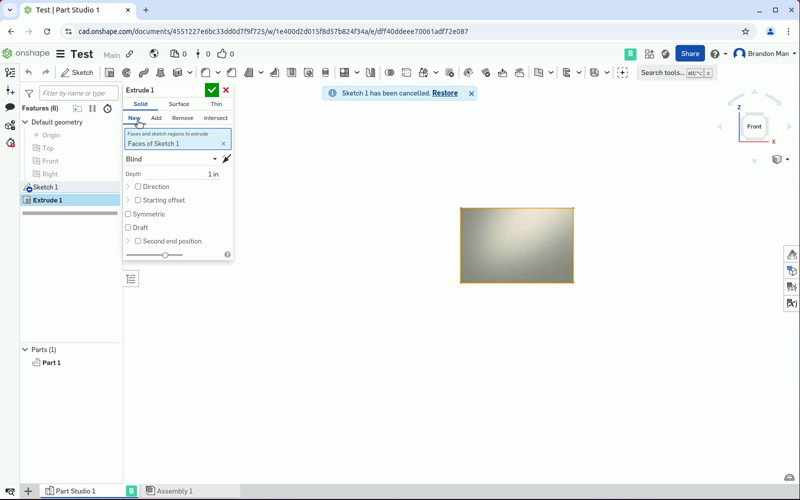
click(137, 120)
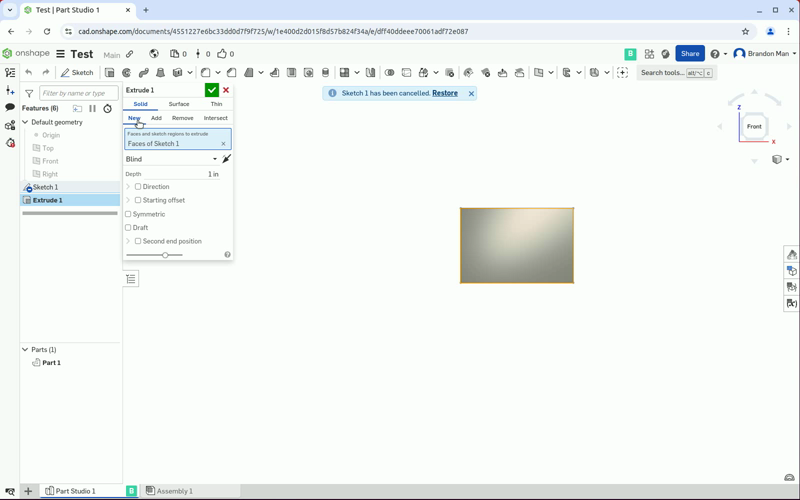
key(tab, 4)
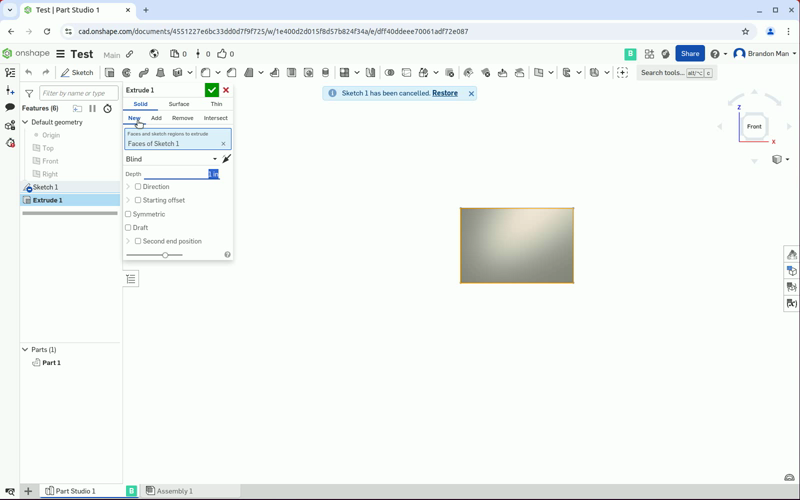
text(15.406)
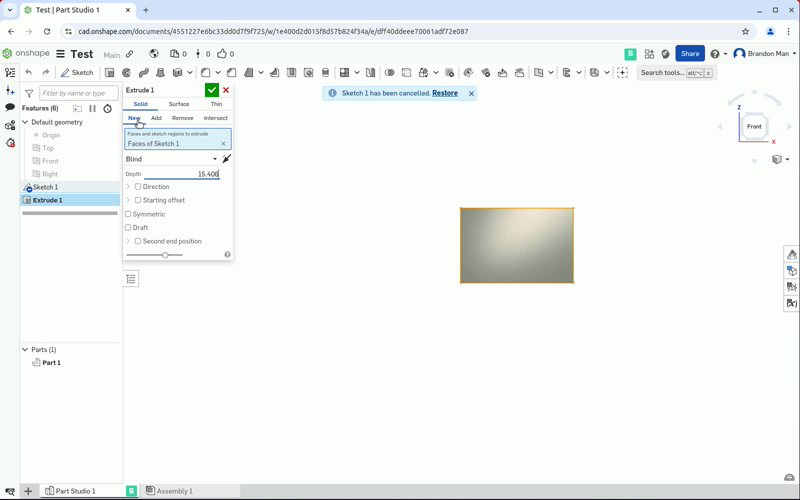
key(tab, 3)
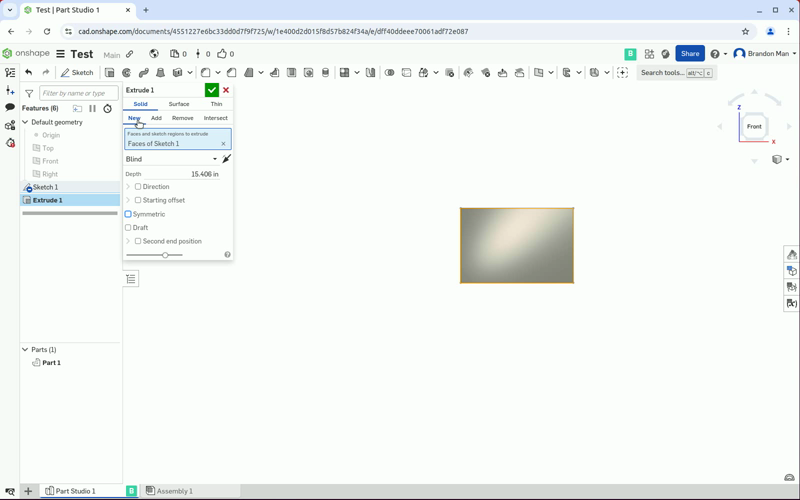
key(space)
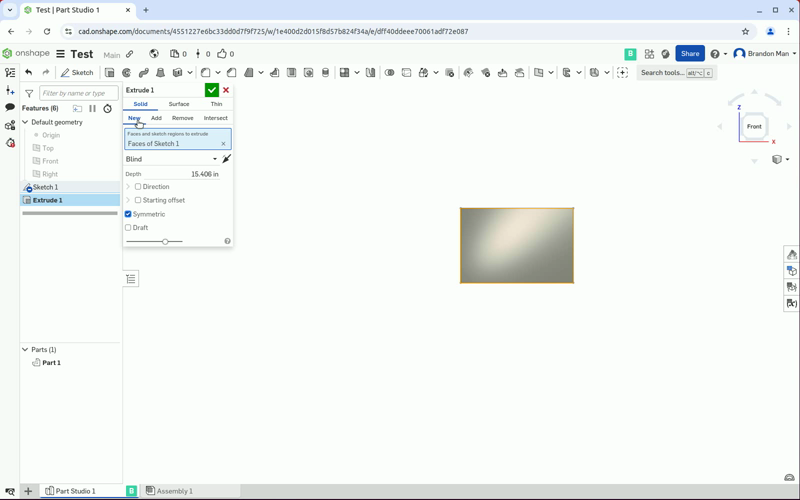
key(enter)
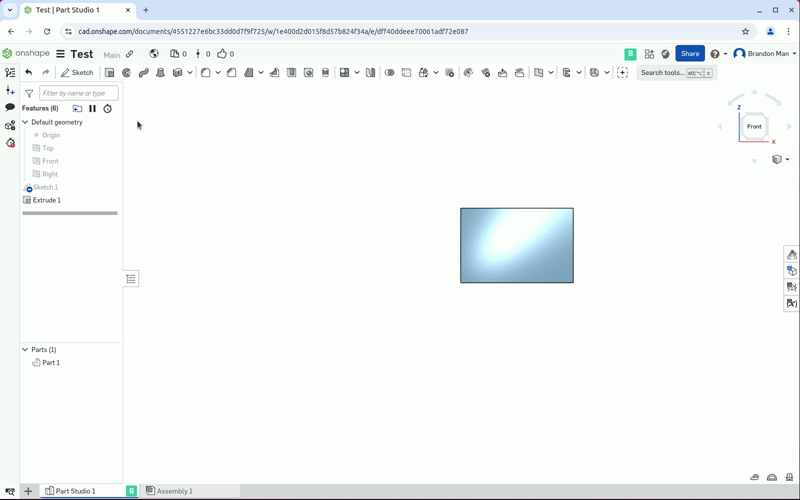
key(shift+h)
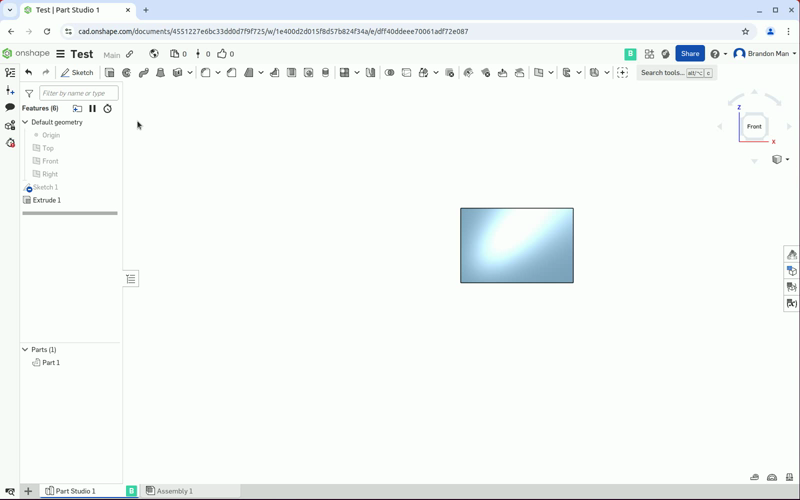
key(shift+h)
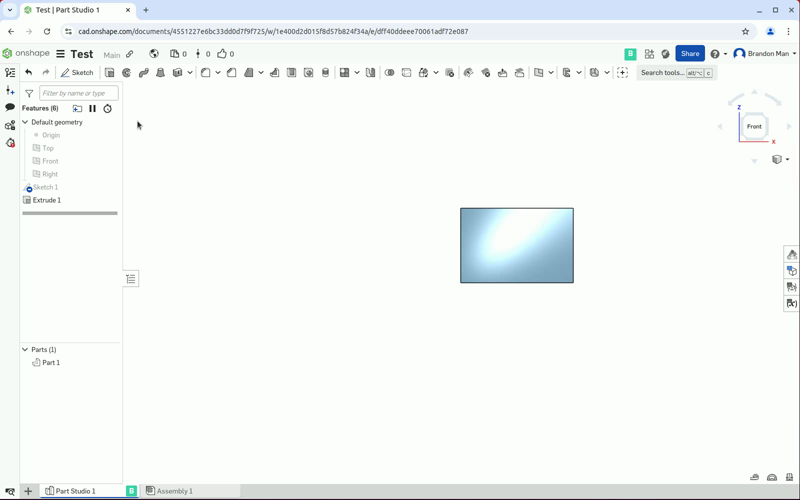
mouse_move(73, 189)
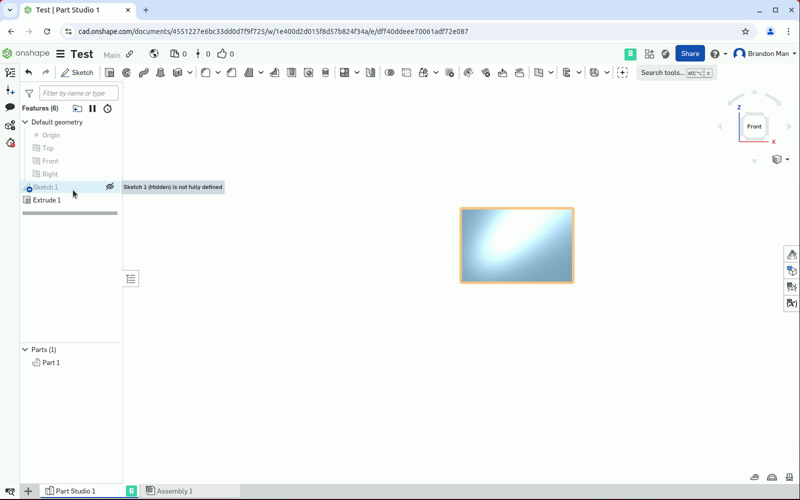
click(73, 189)
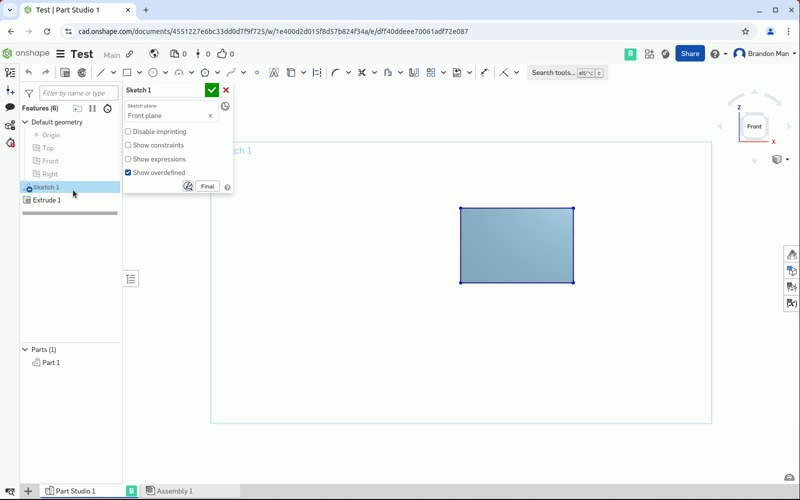
mouse_move(229, 92)
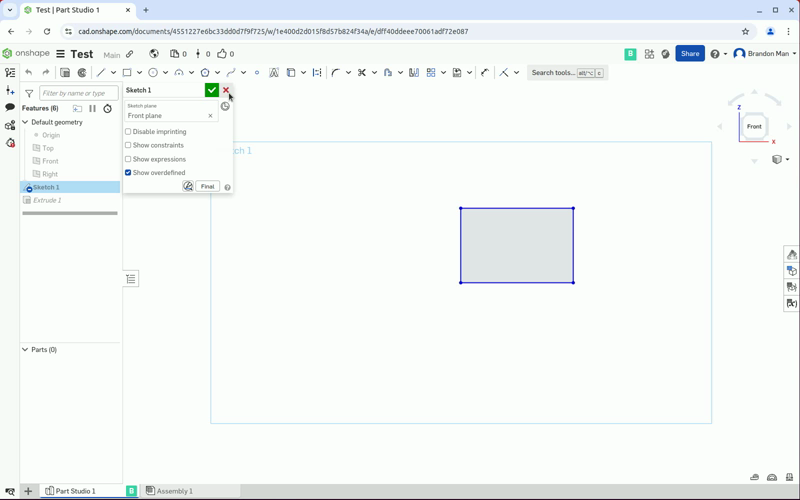
click(229, 92)
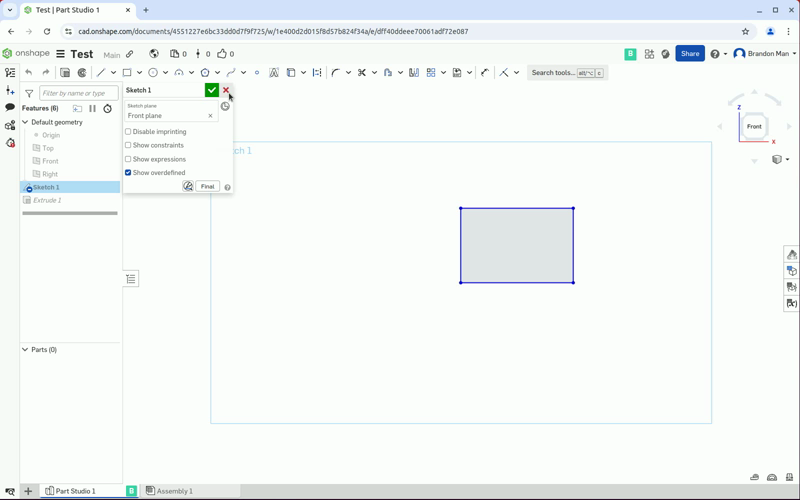
key(shift+s)
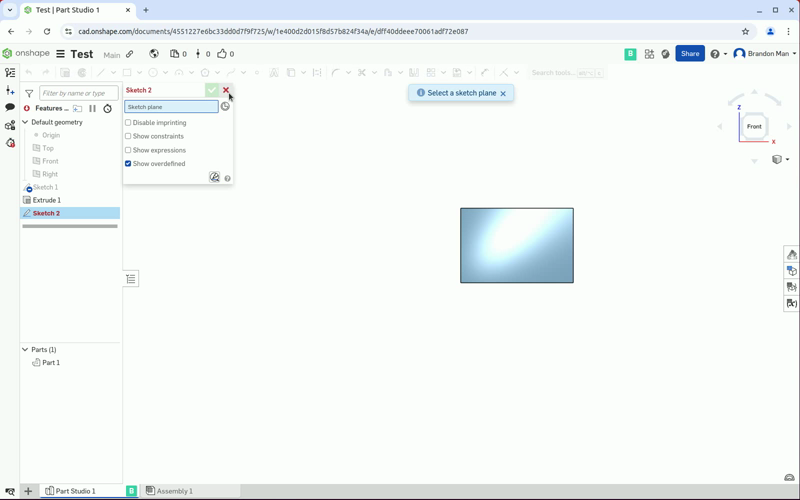
mouse_move(73, 163)
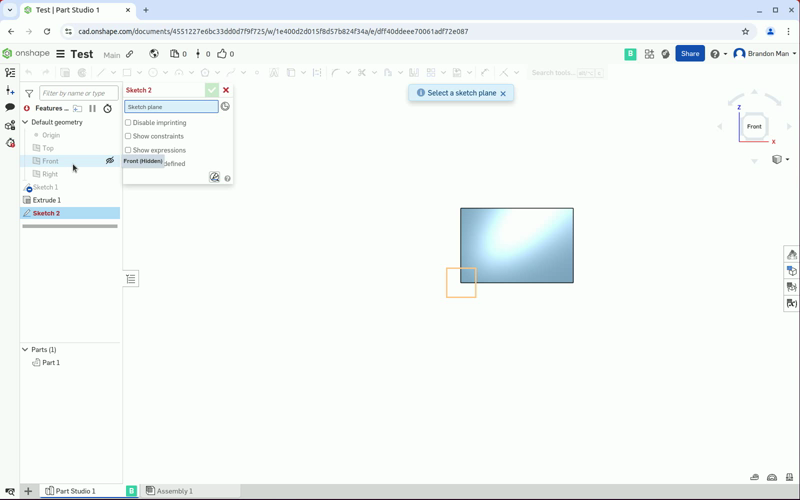
click(73, 163)
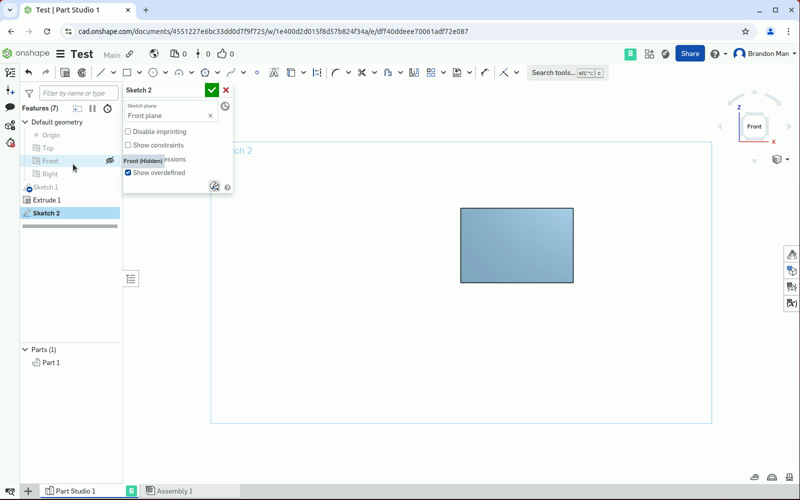
mouse_move(73, 352)
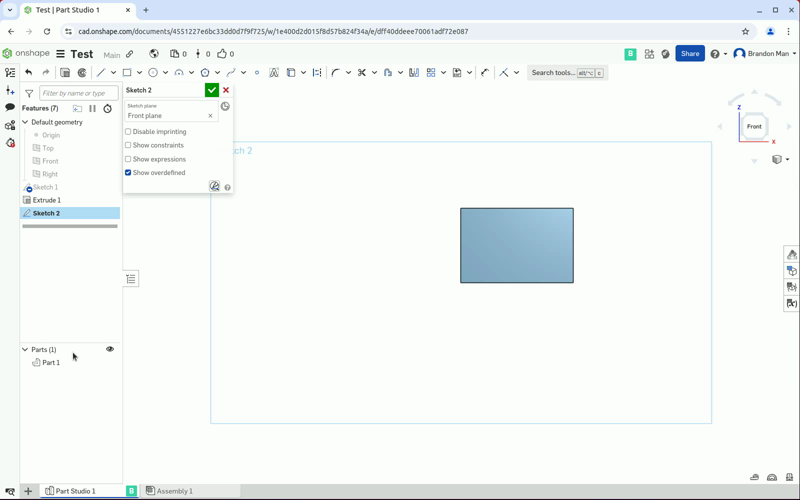
key(y)
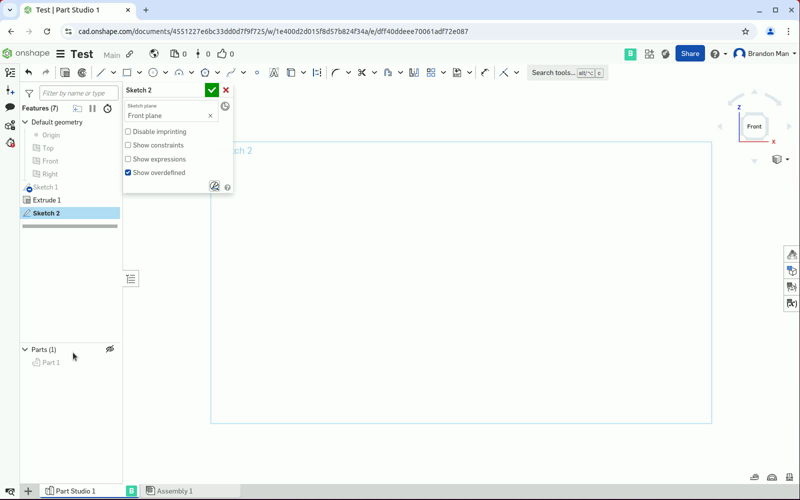
key(l)
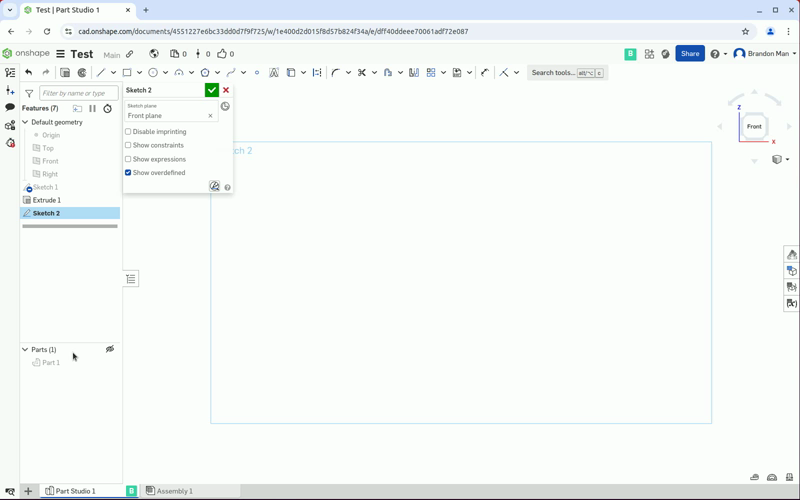
key_down(shift)
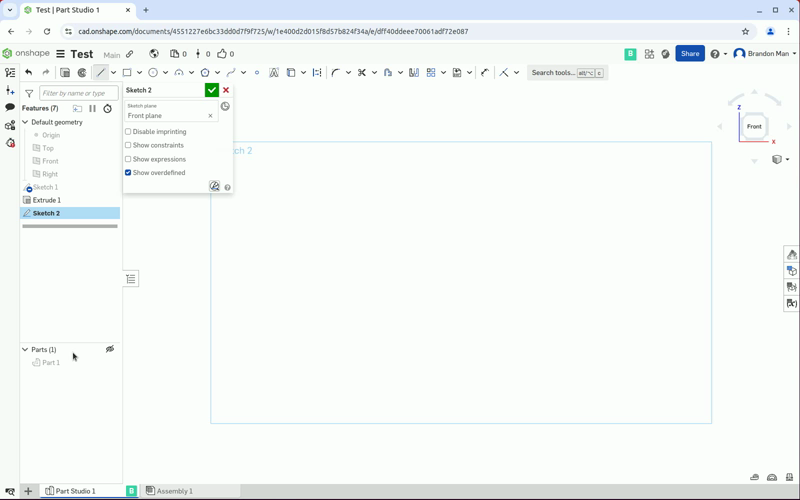
mouse_move(516, 207)
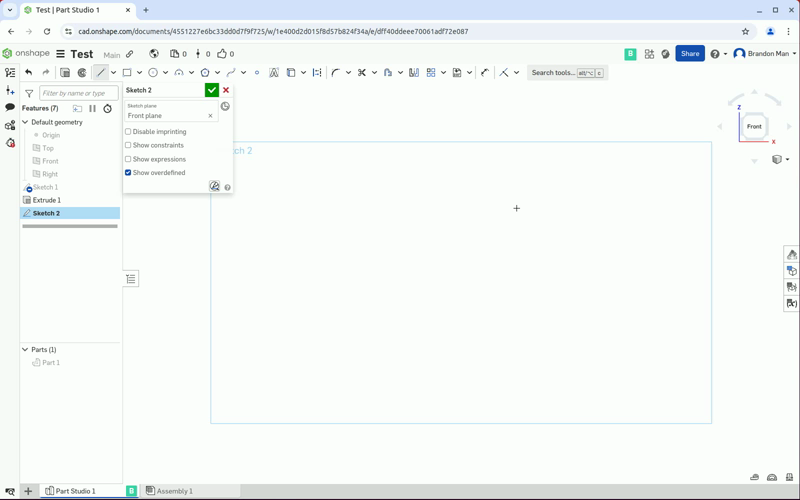
click(516, 207)
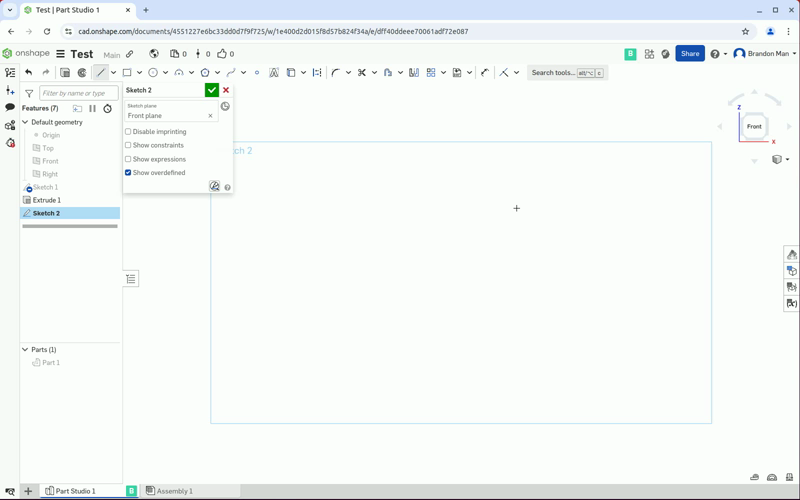
key_up(shift)
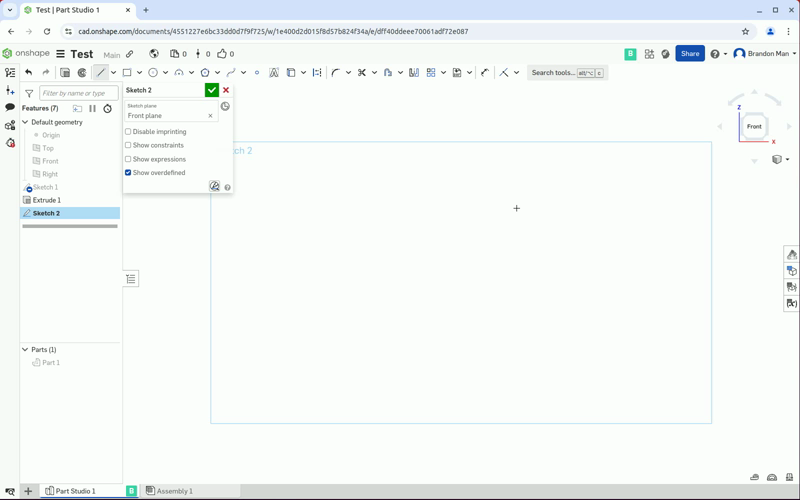
key_down(shift)
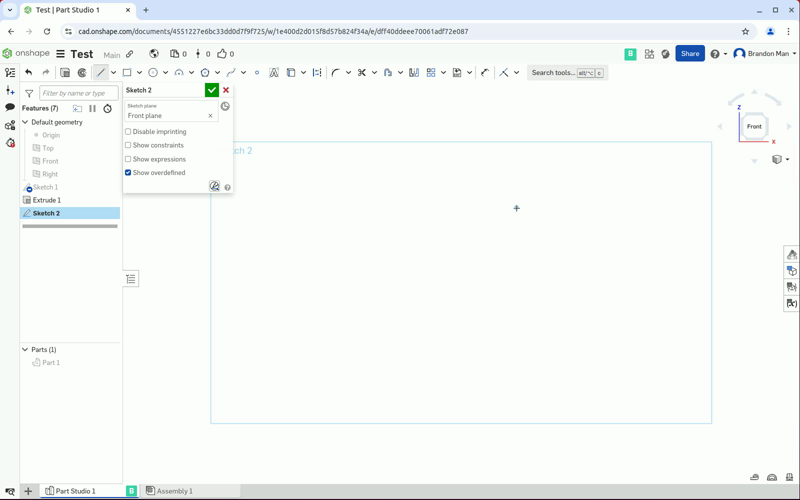
mouse_move(573, 264)
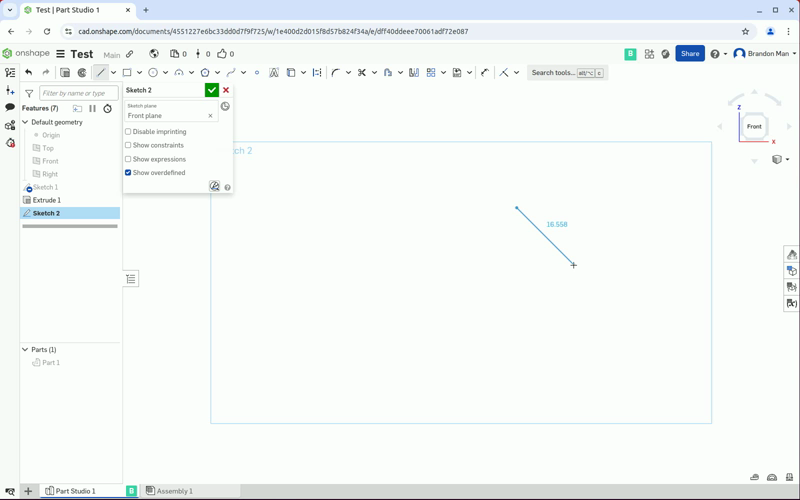
click(573, 264)
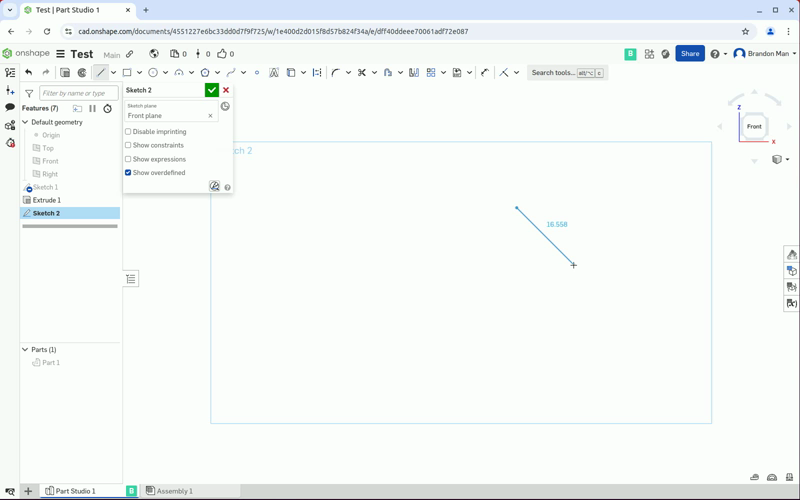
key_up(shift)
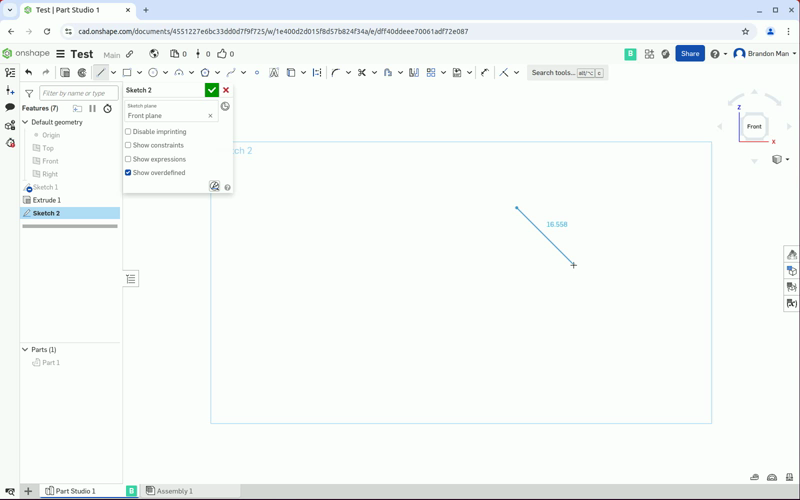
key_down(shift)
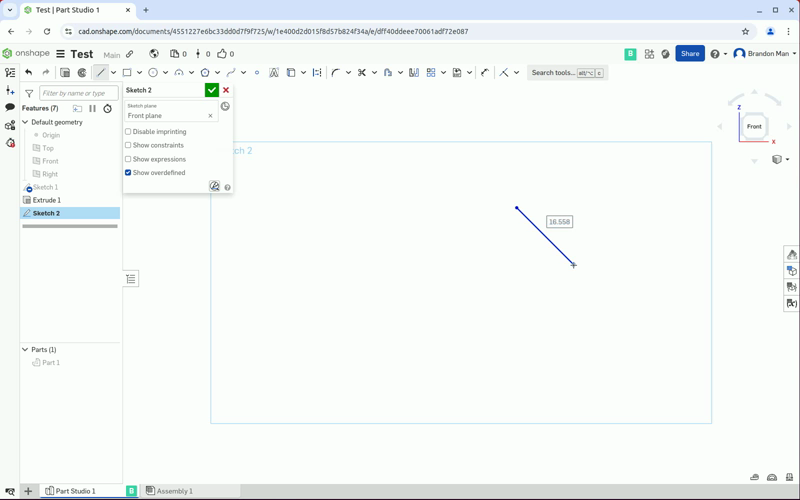
mouse_move(589, 264)
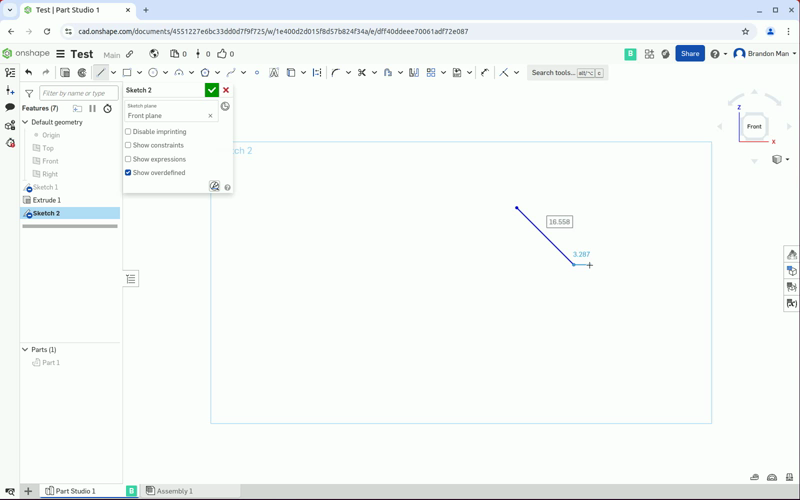
mouse_move(573, 207)
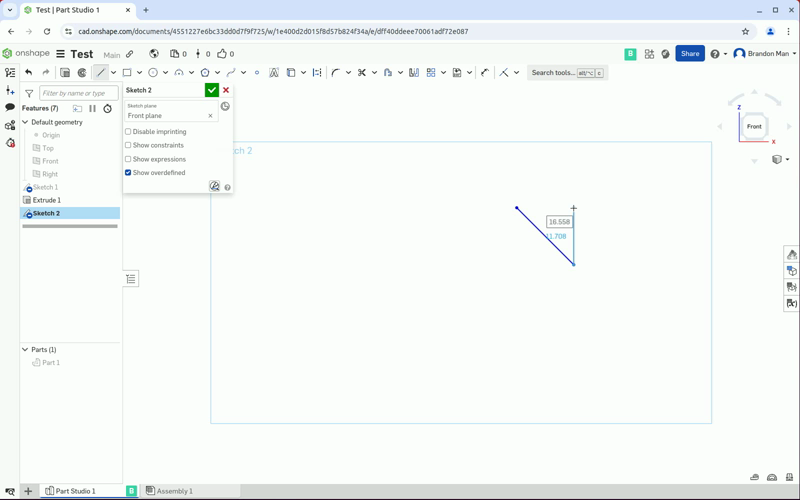
click(573, 207)
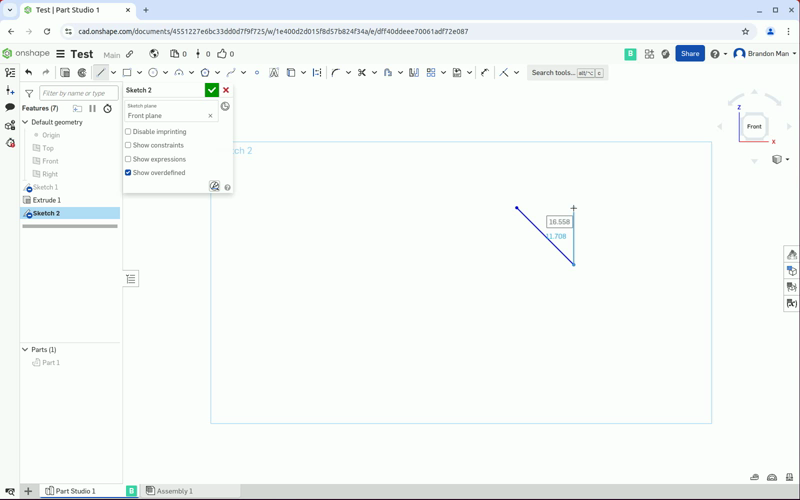
key_up(shift)
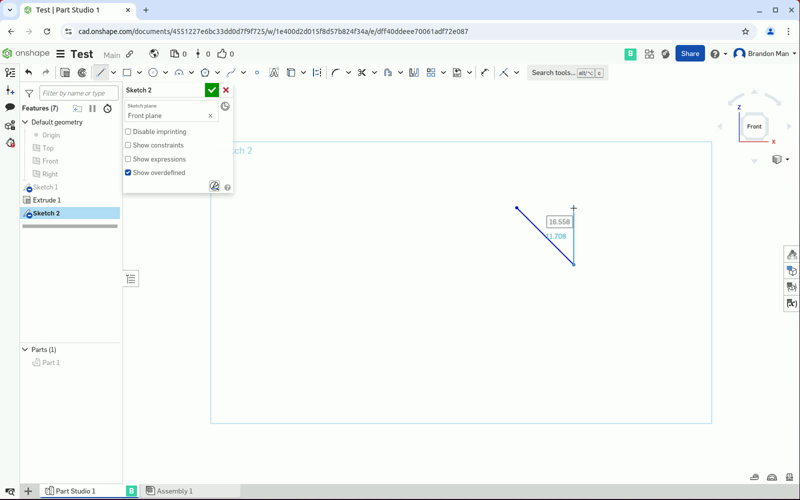
mouse_move(589, 207)
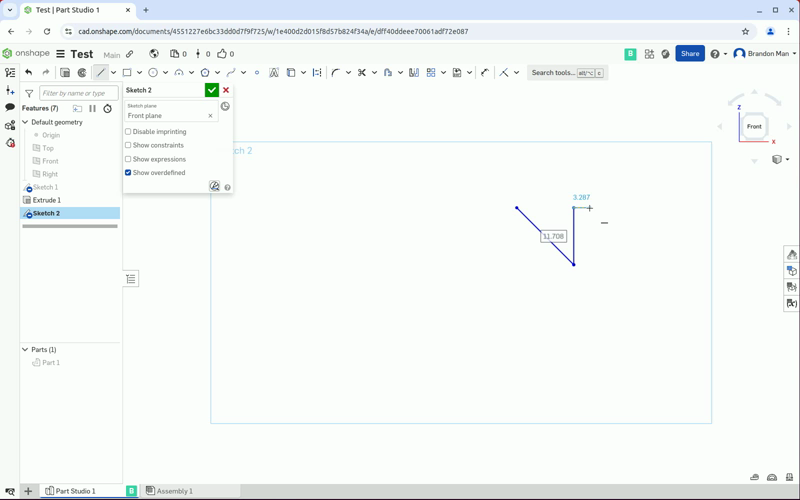
key_down(shift)
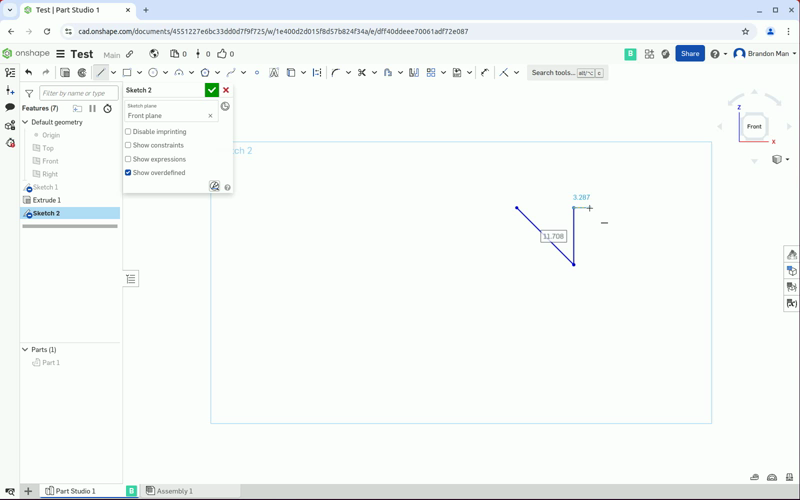
mouse_move(516, 207)
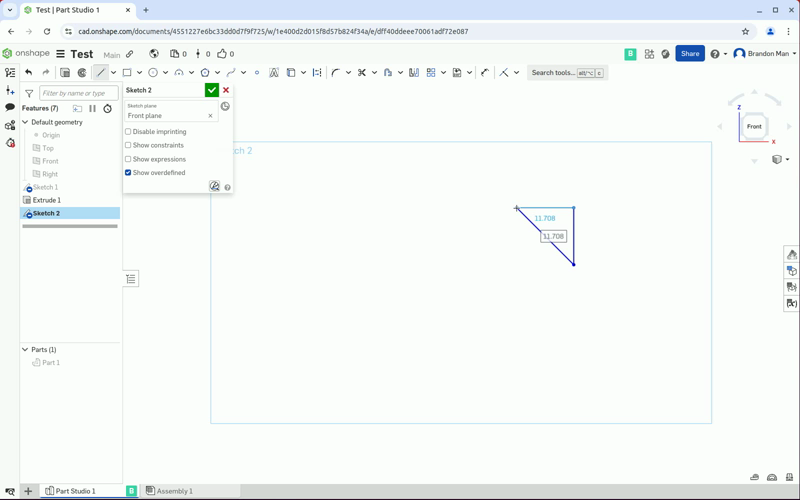
key_up(shift)
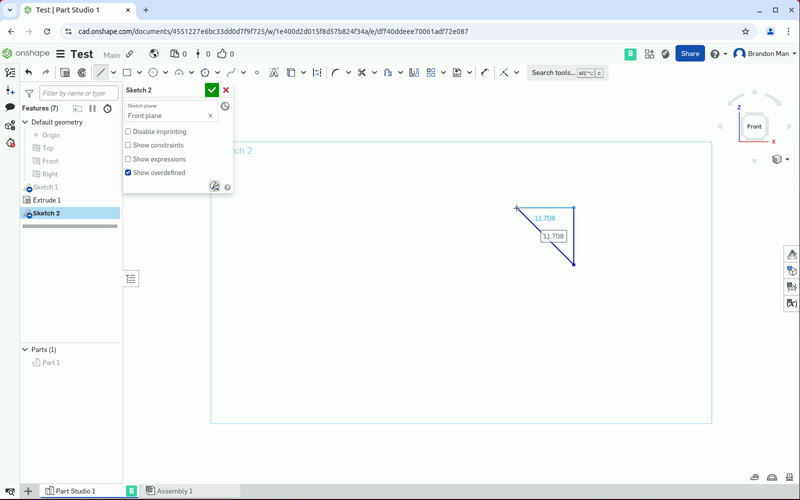
click(516, 207)
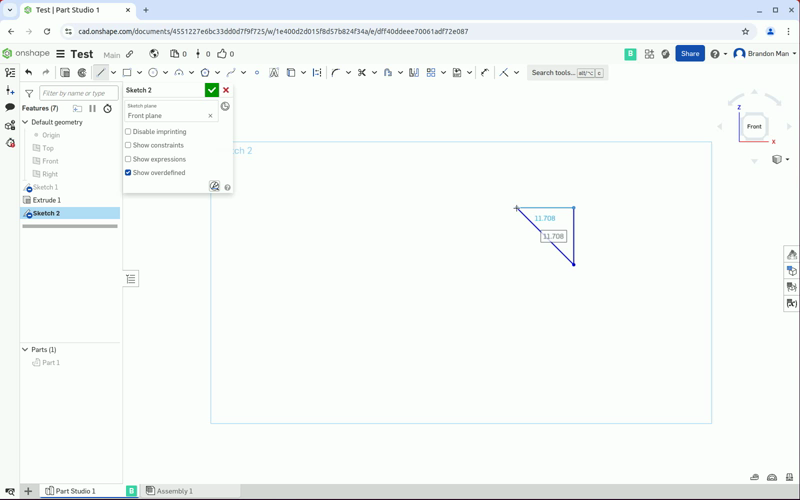
key(esc)
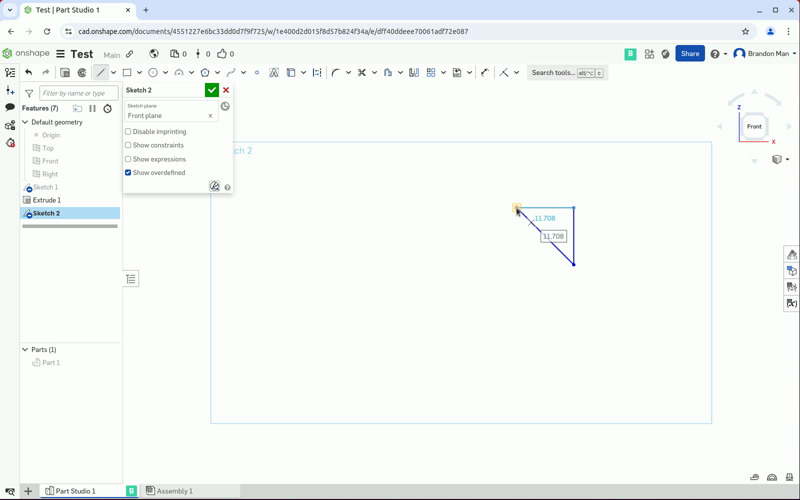
mouse_move(544, 215)
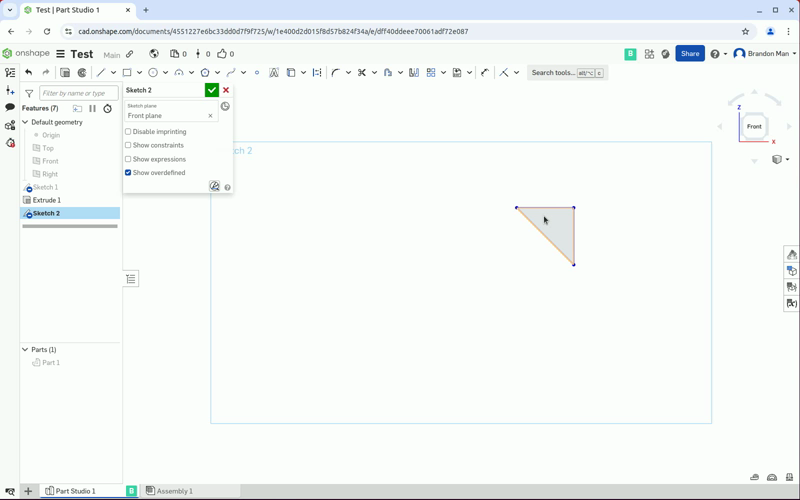
scroll(6)
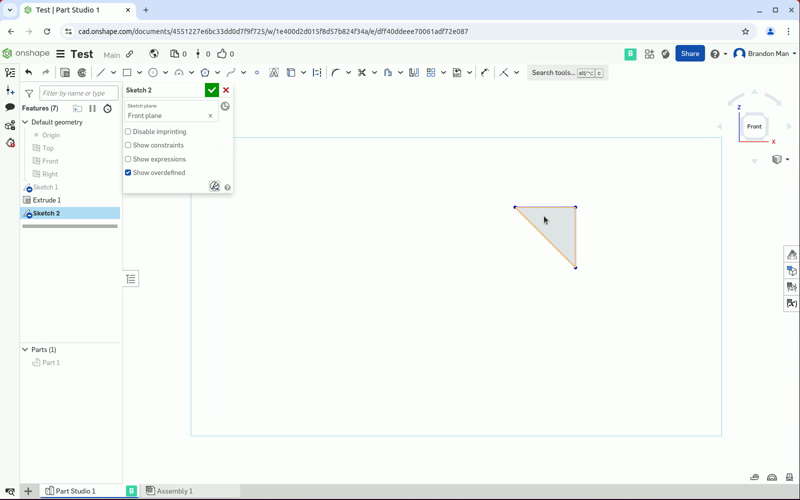
scroll(6)
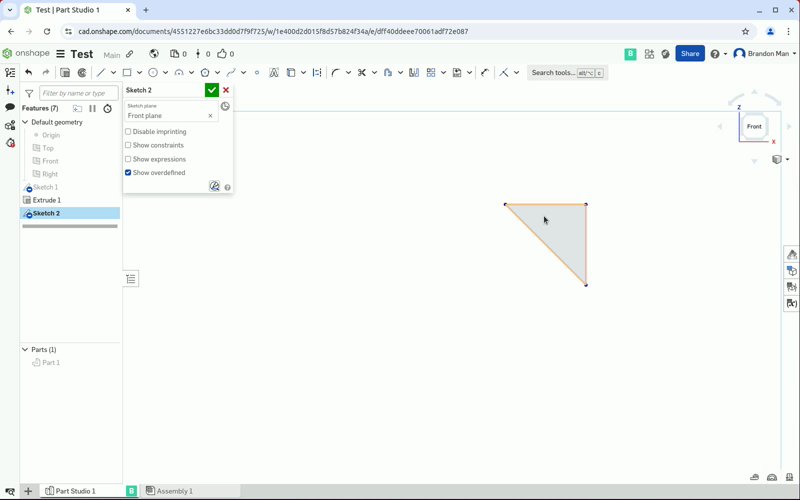
scroll(6)
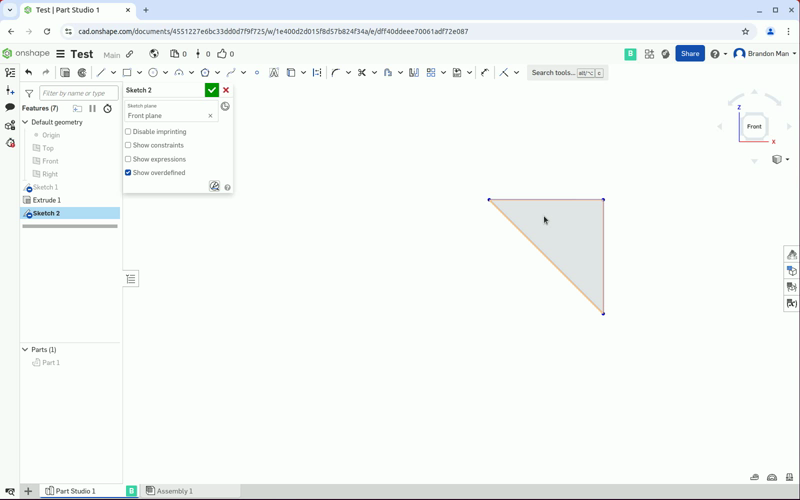
scroll(6)
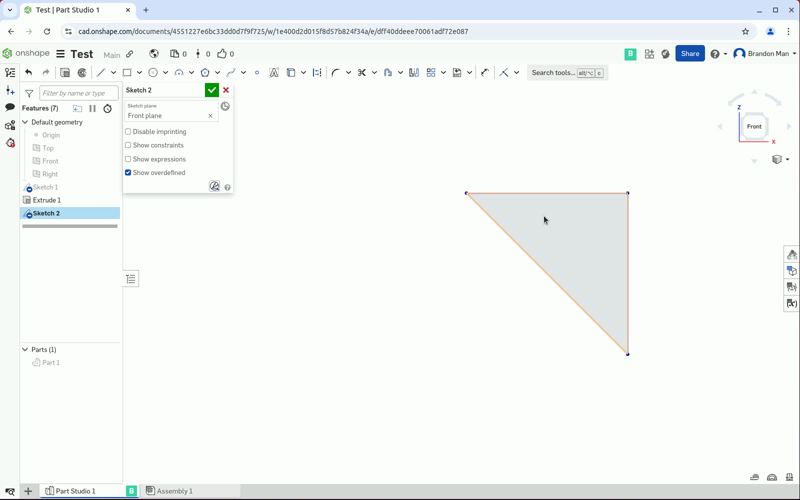
scroll(6)
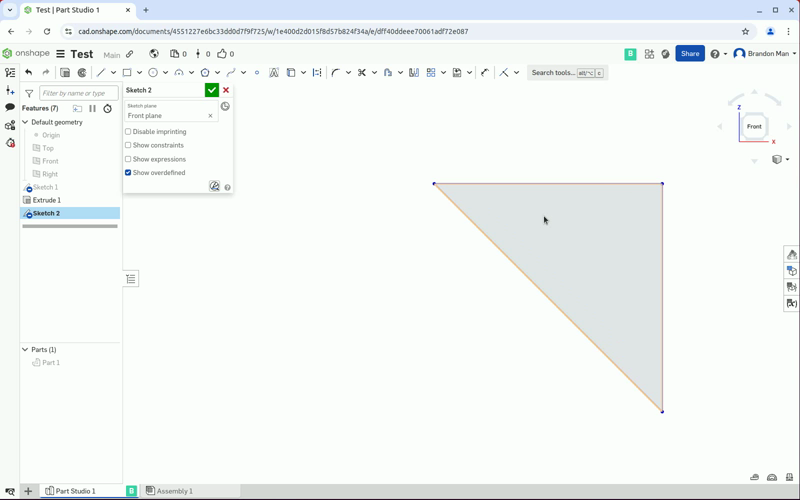
scroll(6)
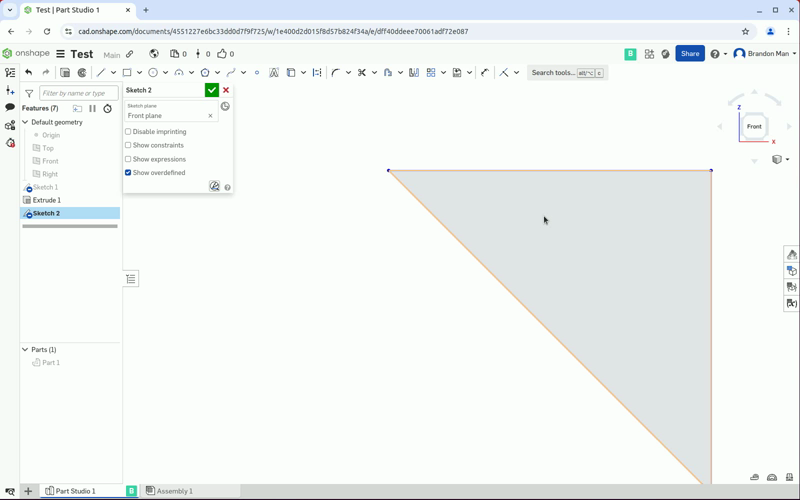
scroll(6)
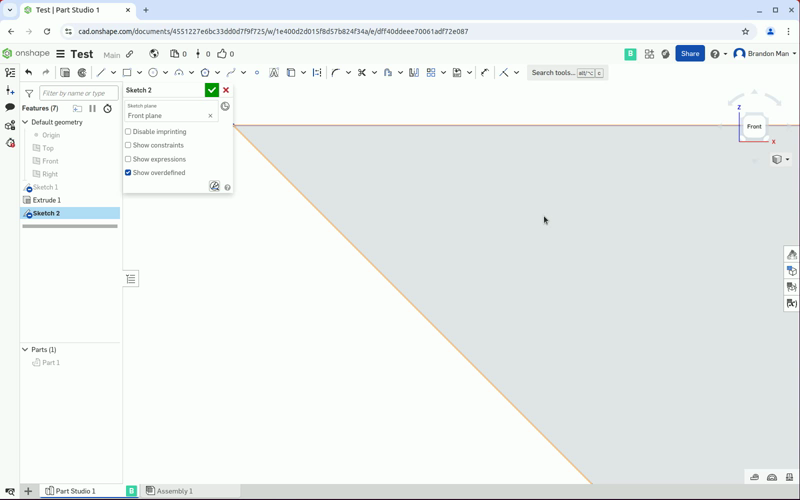
click(544, 215)
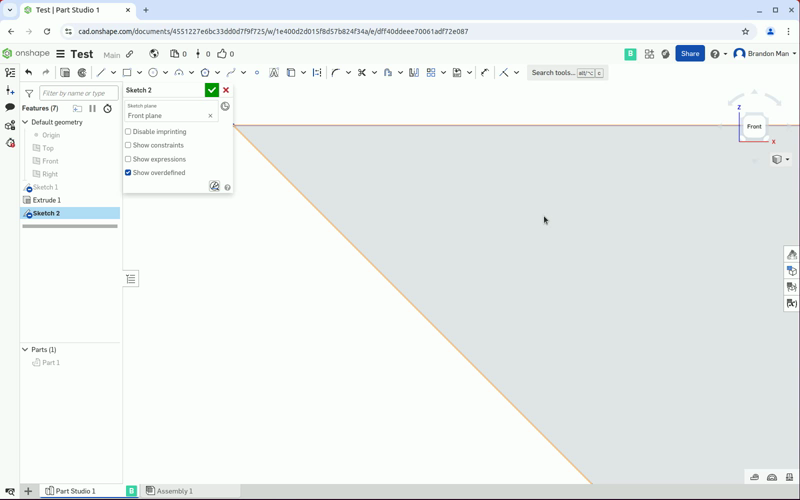
scroll(-6)
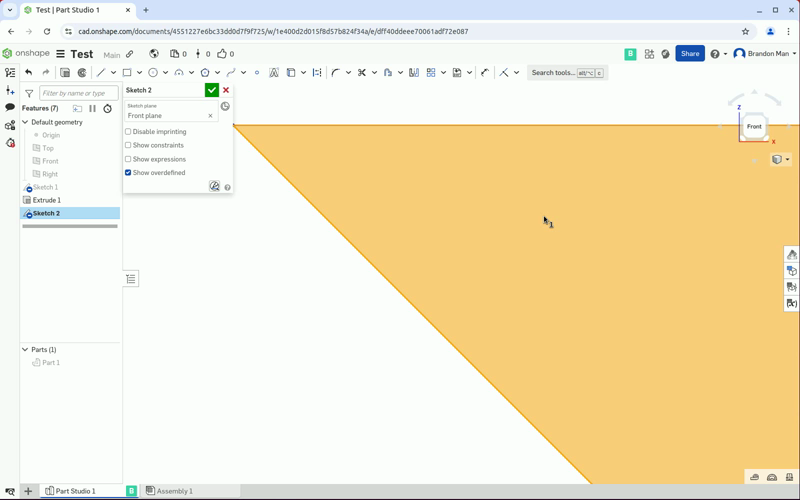
scroll(-6)
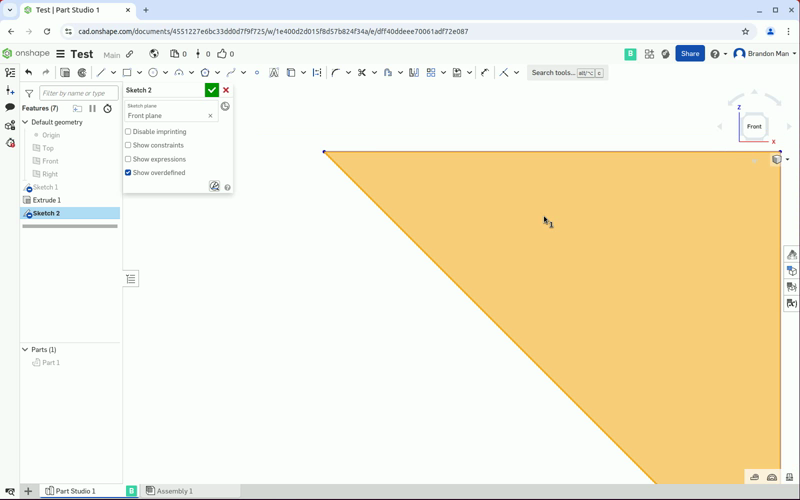
scroll(-6)
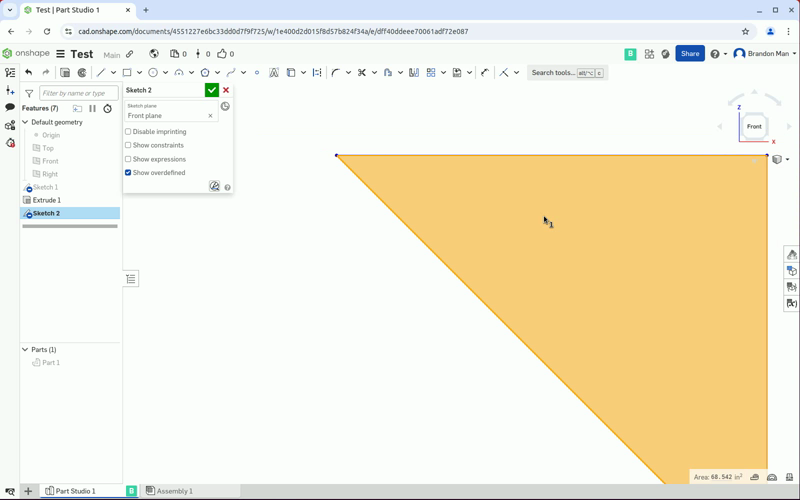
scroll(-6)
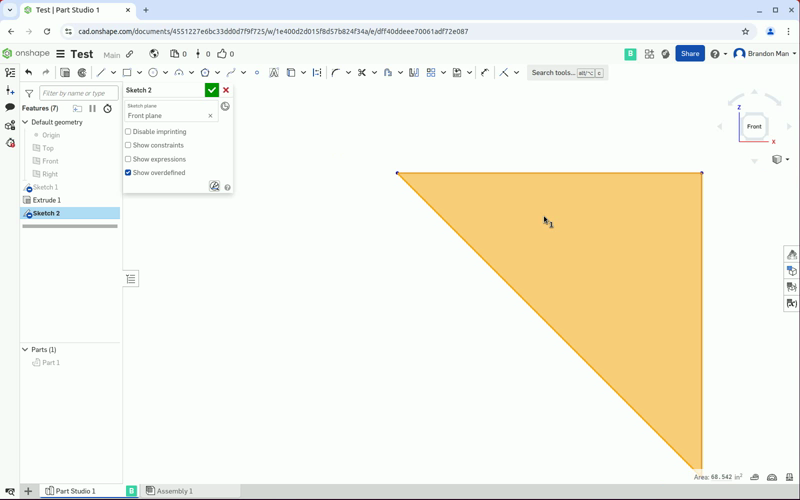
scroll(-6)
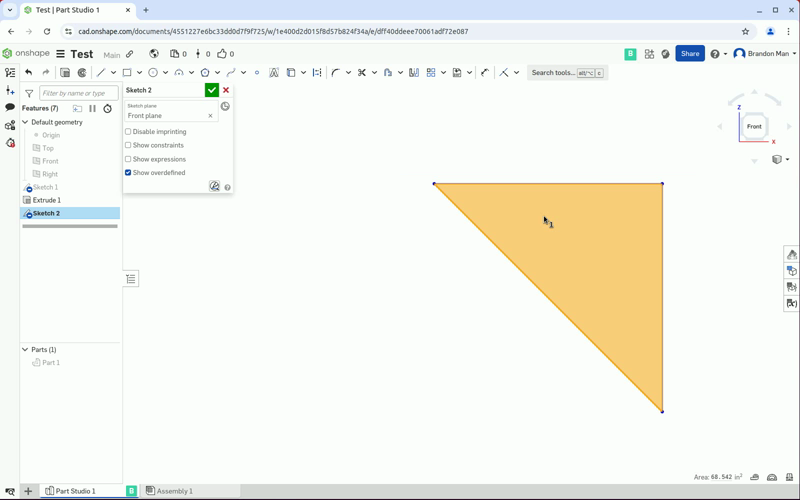
scroll(-6)
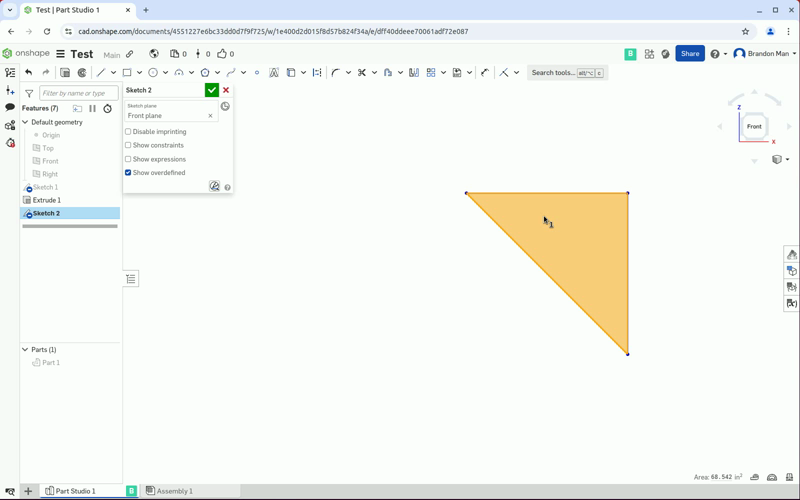
scroll(-6)
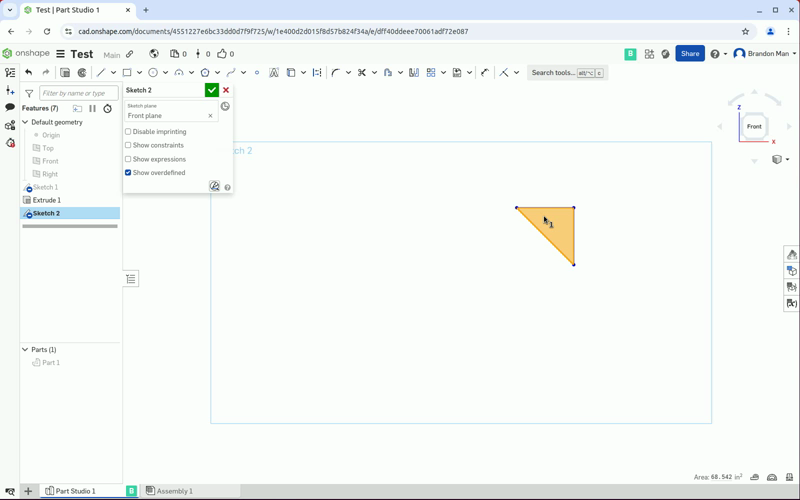
mouse_move(73, 352)
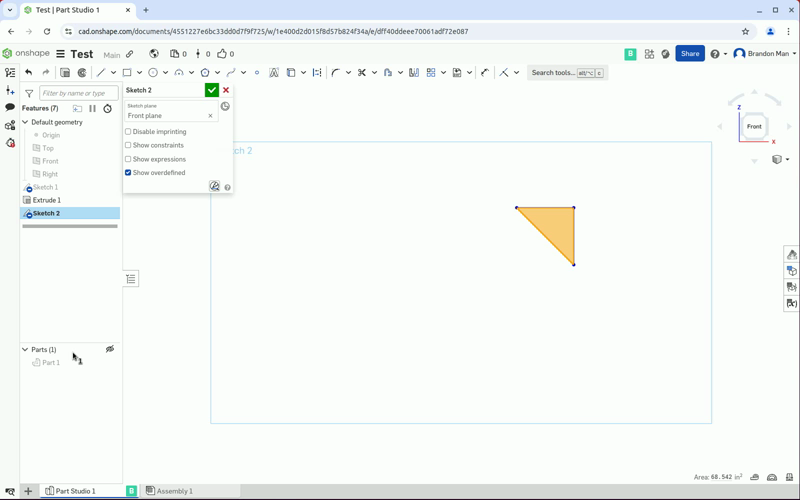
key(shift+y)
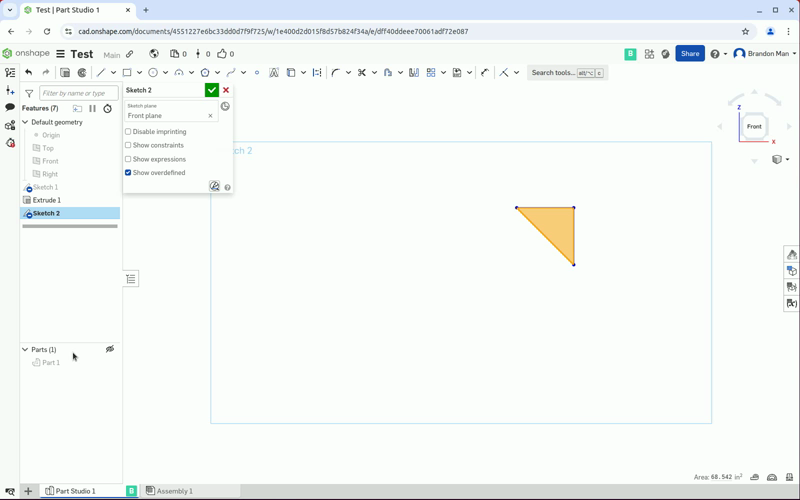
key(shift+e)
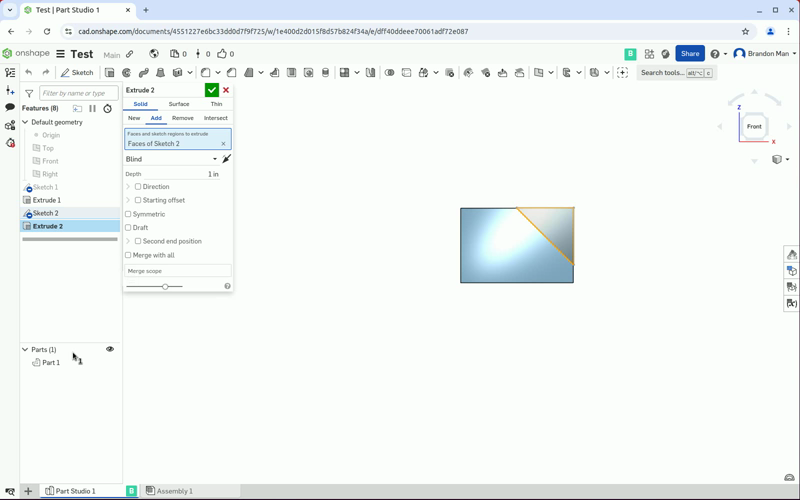
mouse_move(143, 106)
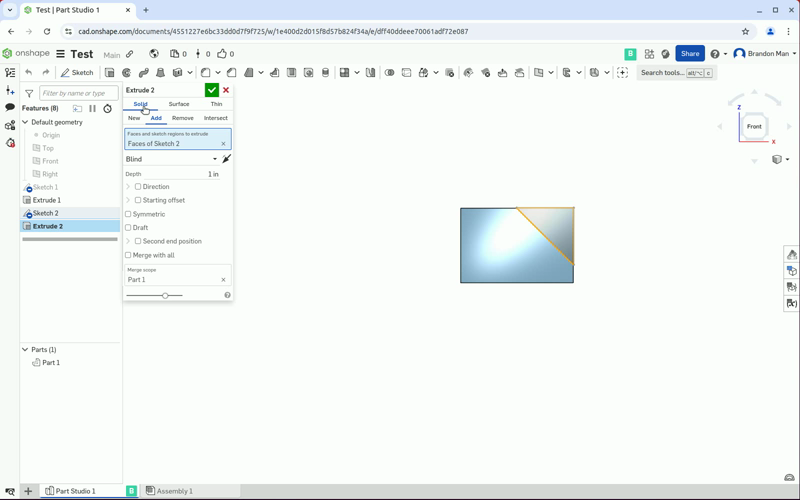
click(143, 106)
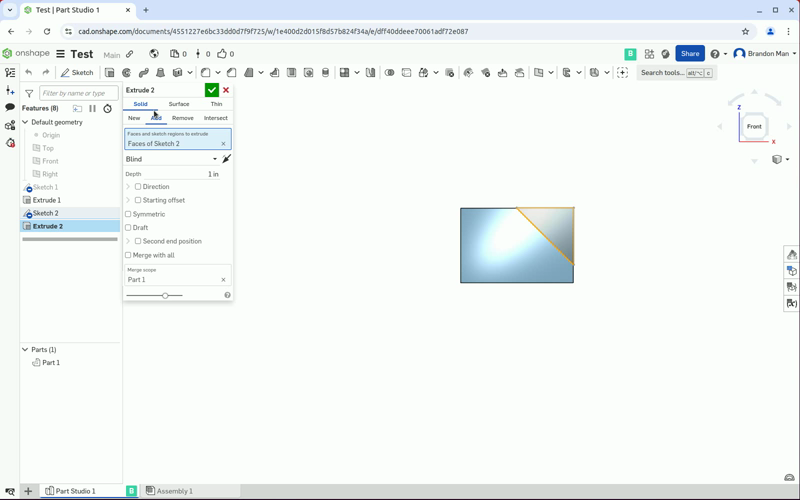
mouse_move(186, 120)
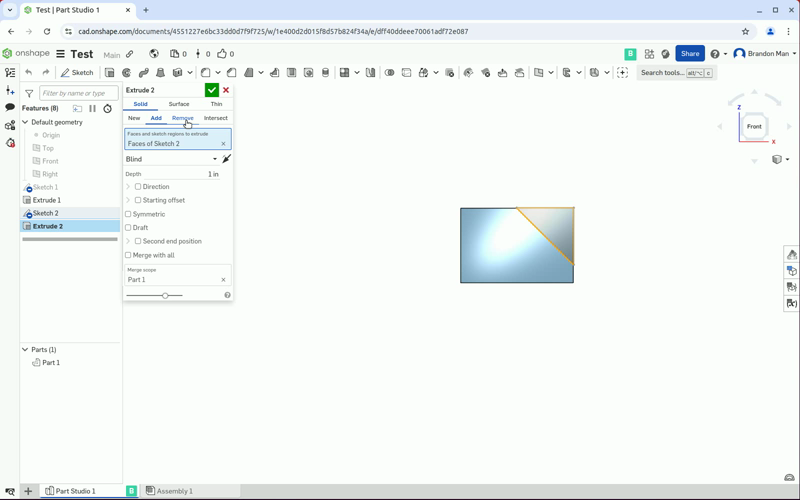
click(186, 120)
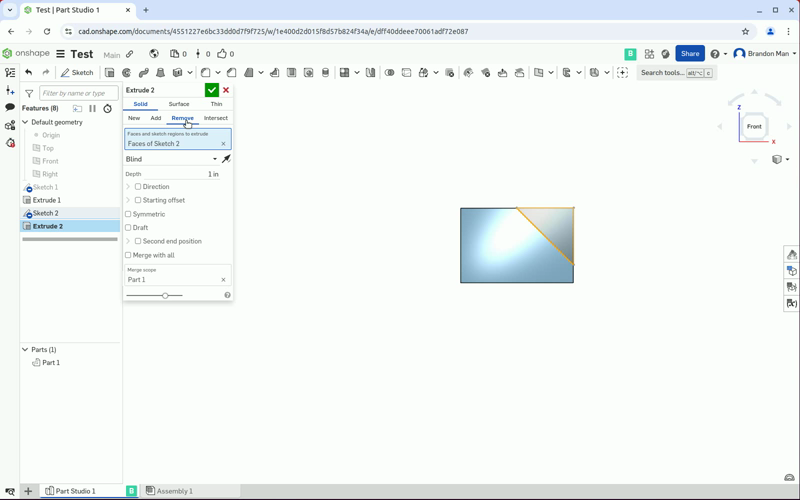
key(tab, 4)
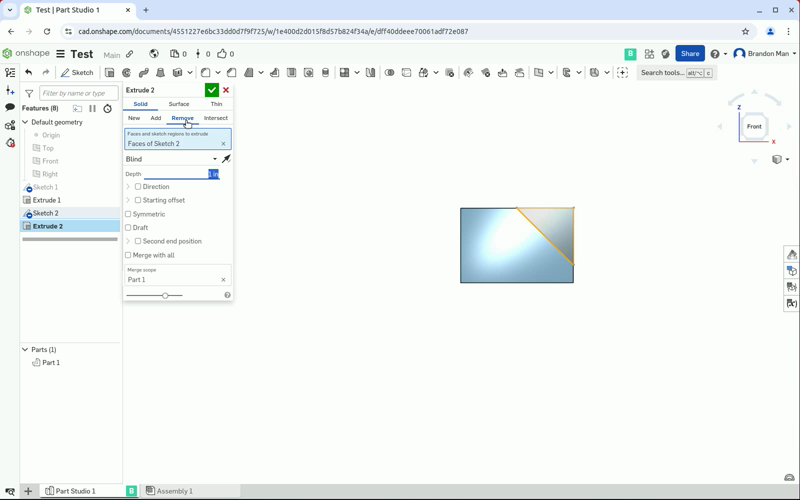
text(-7.702)
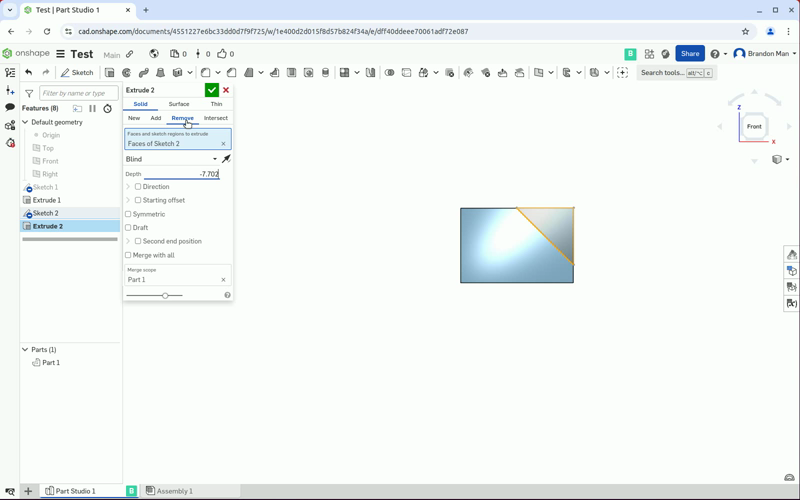
key(tab, 3)
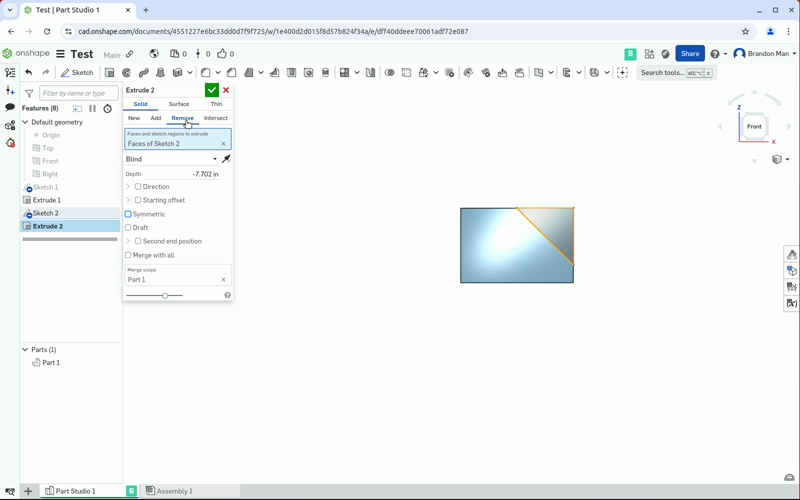
key(space)
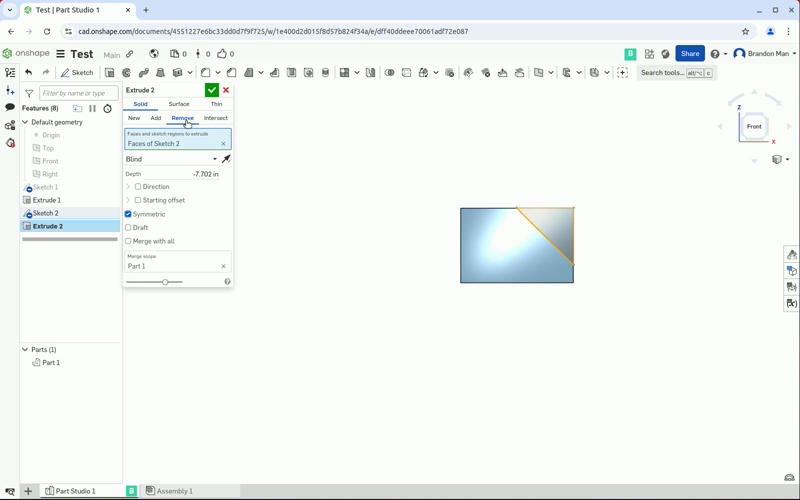
key(tab, 2)
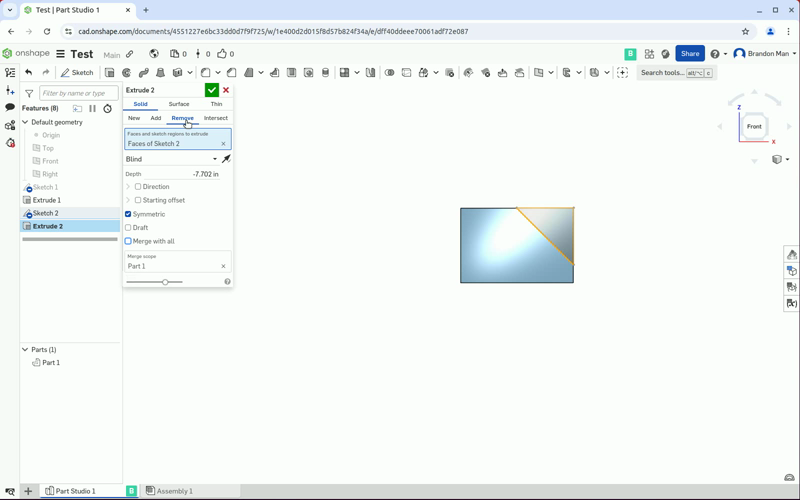
key(space)
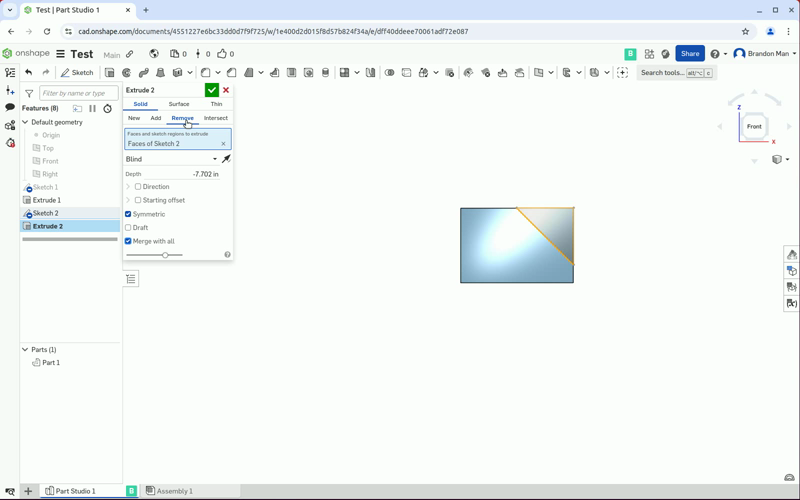
key(enter)
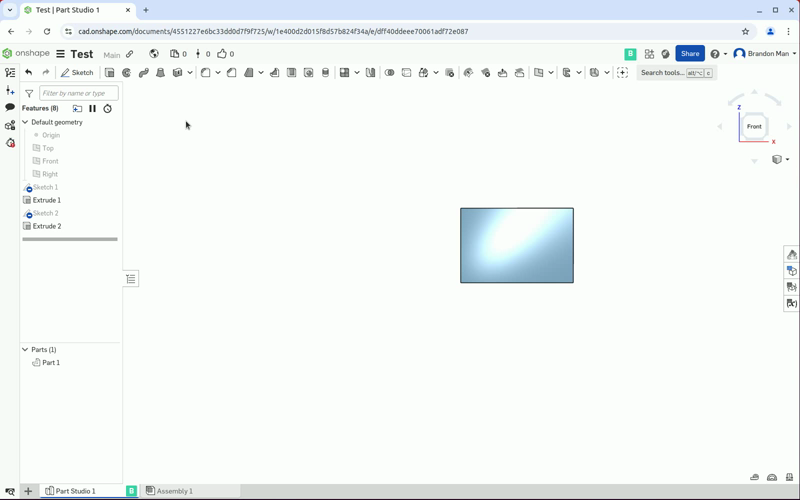
key(shift+h)
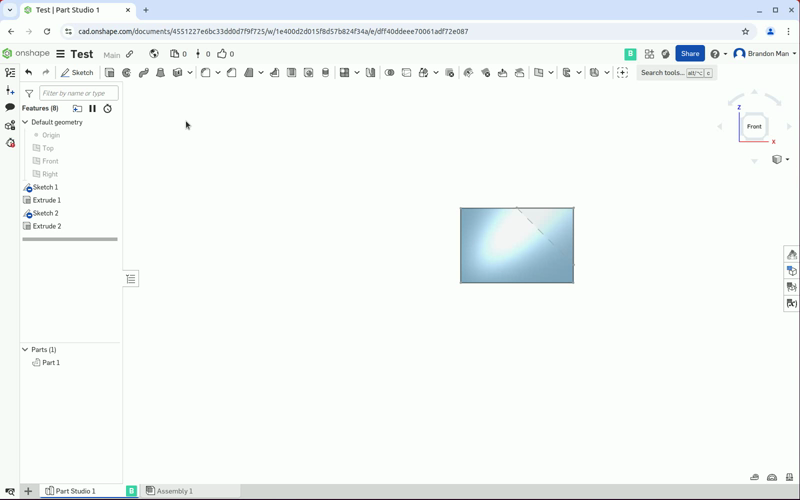
key(shift+h)
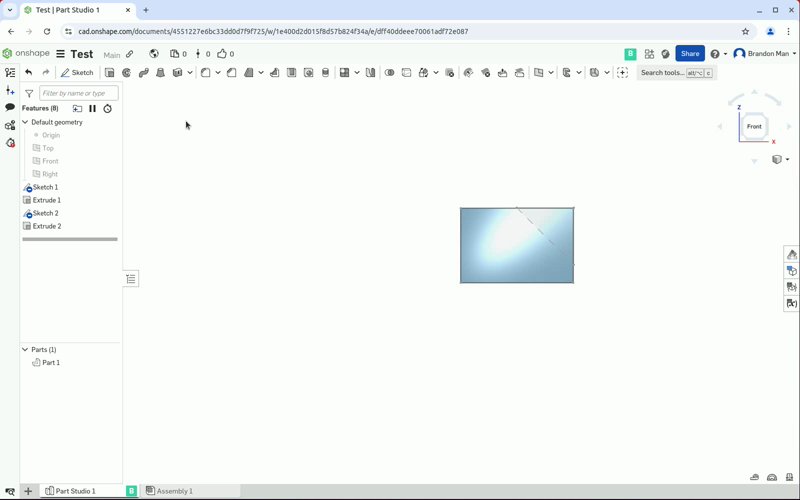
key(shift+7)
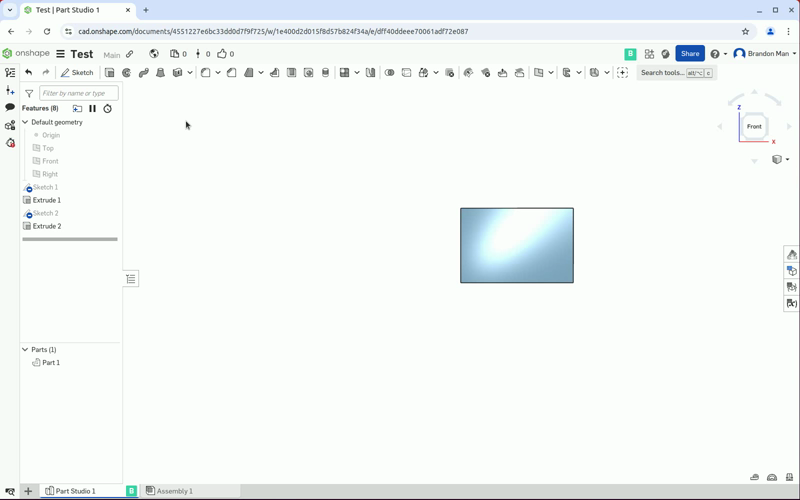
key(left, 2)
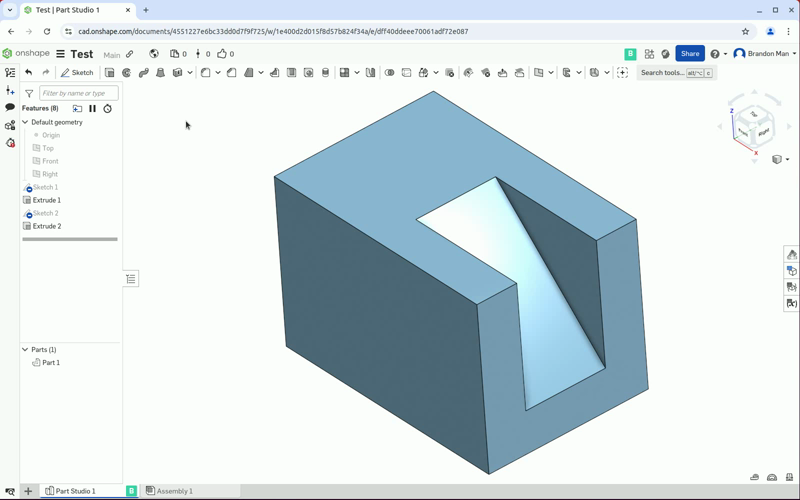
key(down, 2)
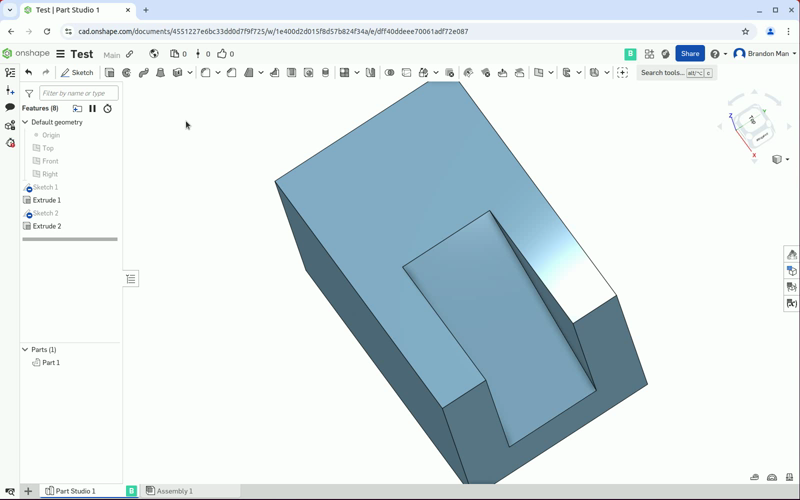
key(up, 2)
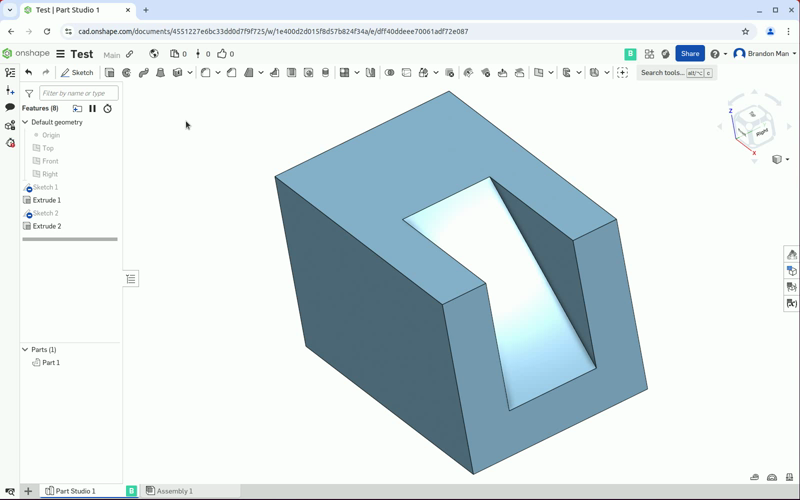
key(right, 2)
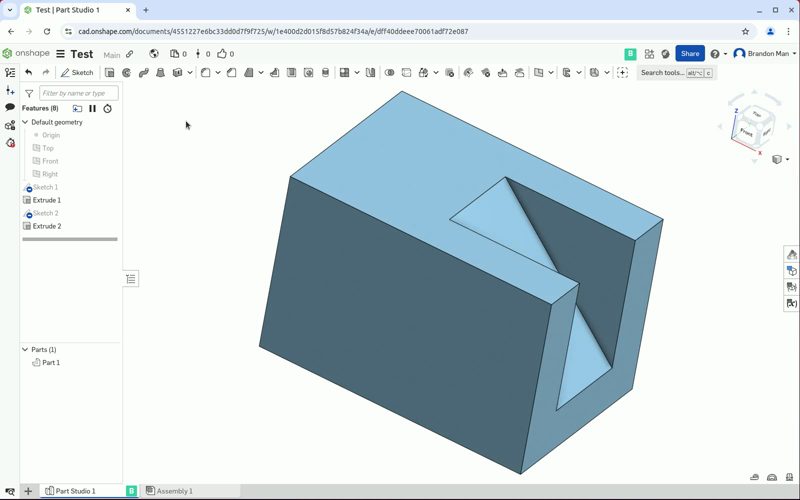
mouse_move(73, 189)
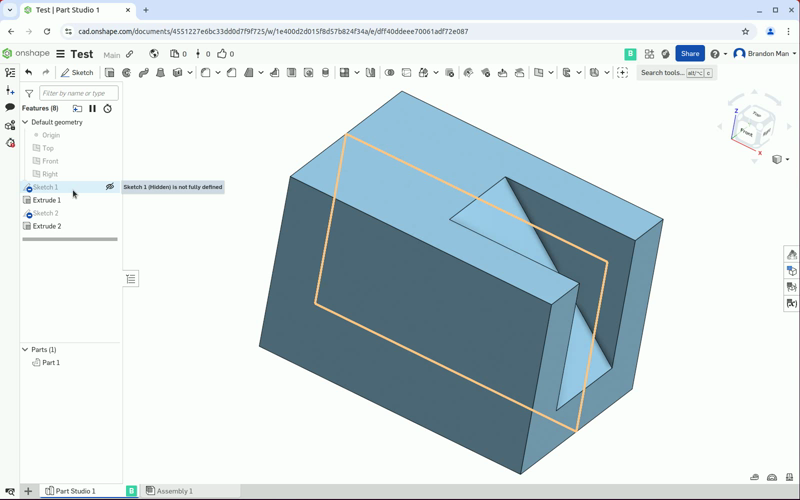
click(73, 189)